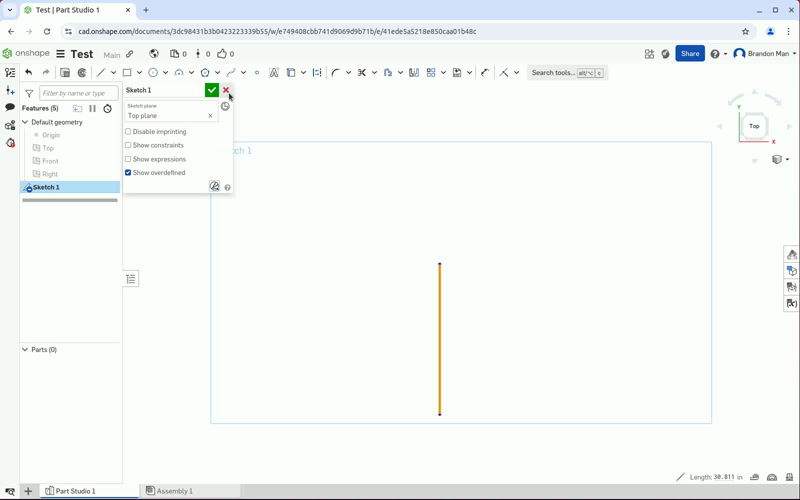
key(shift+h)
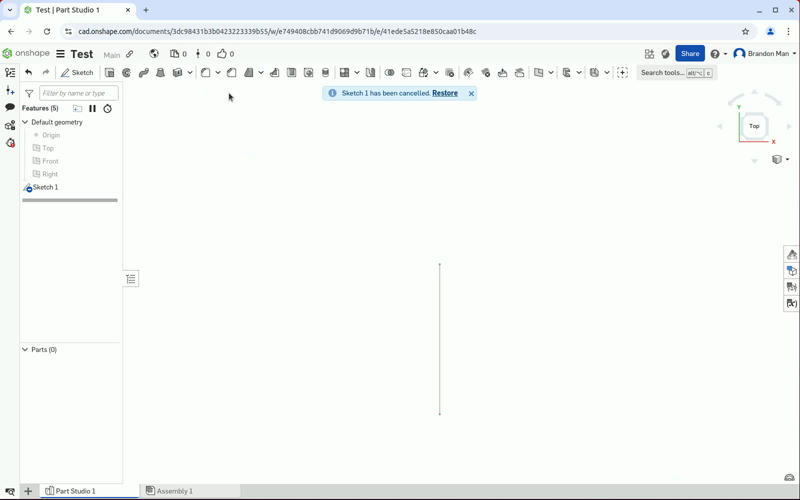
key(shift+s)
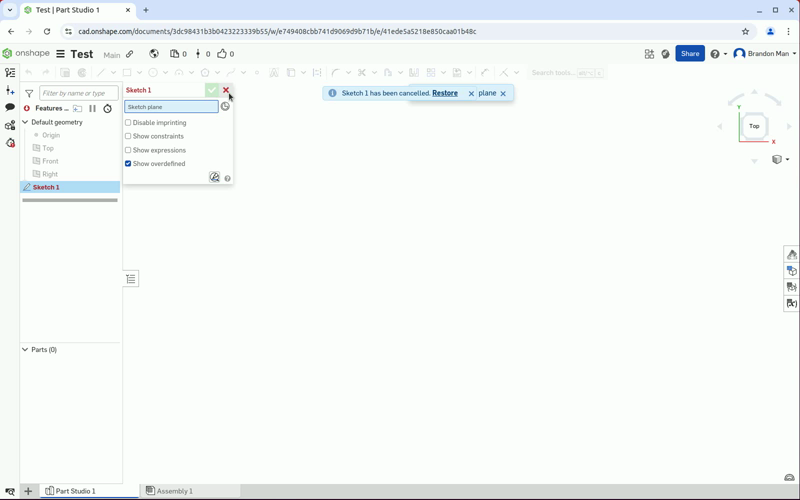
mouse_move(73, 150)
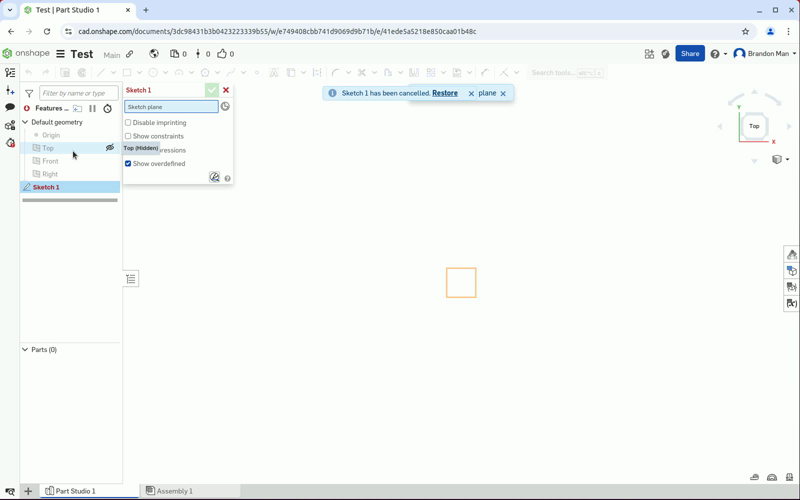
click(73, 150)
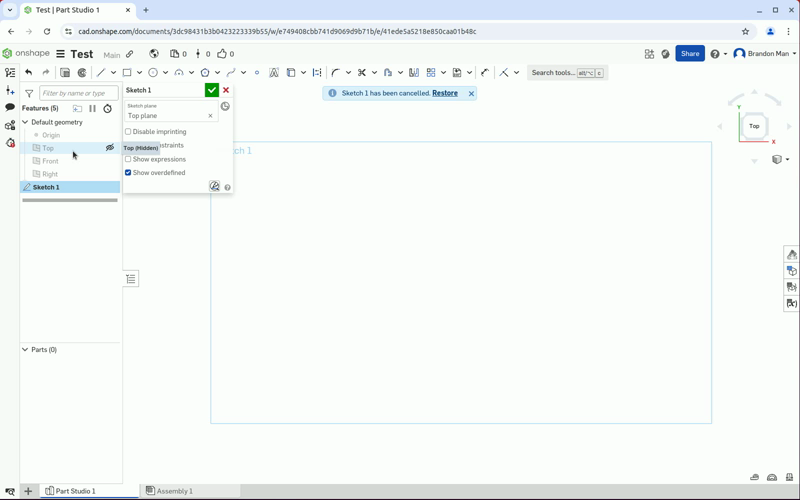
mouse_move(73, 352)
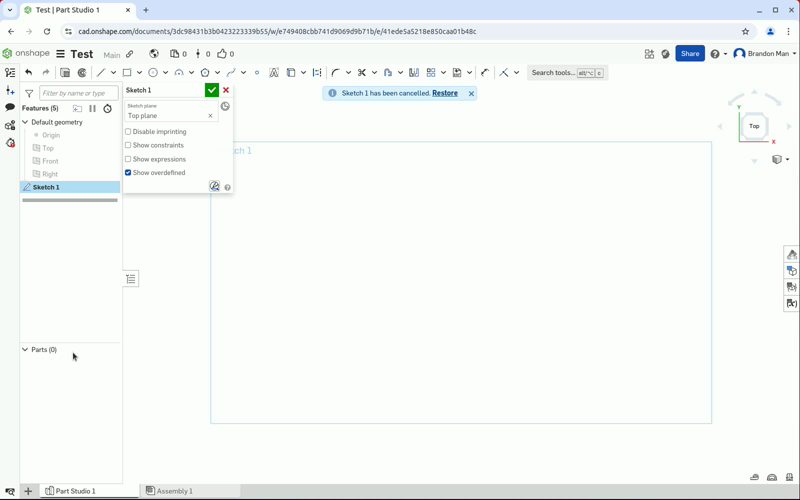
key(y)
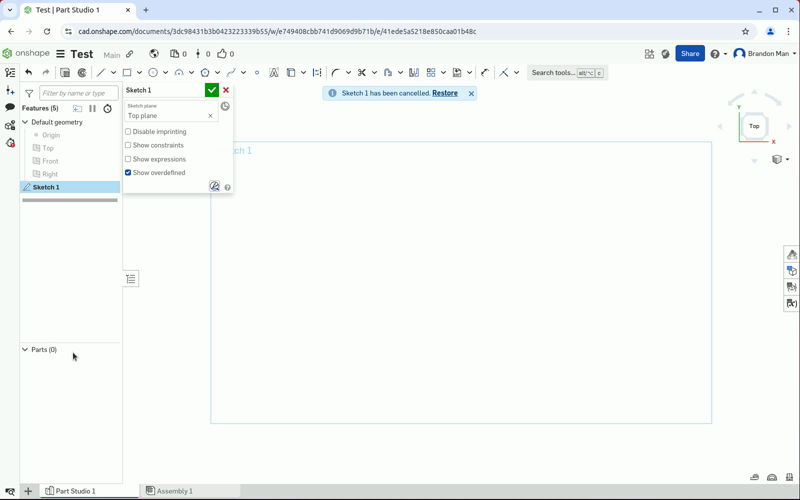
key(l)
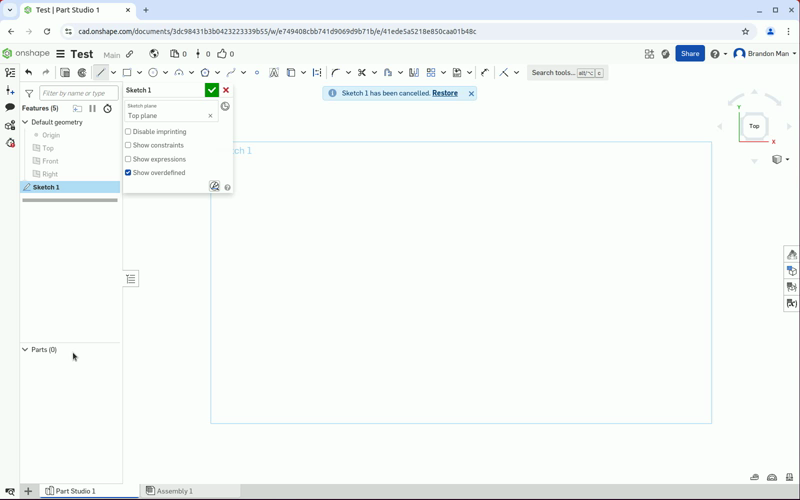
key_down(shift)
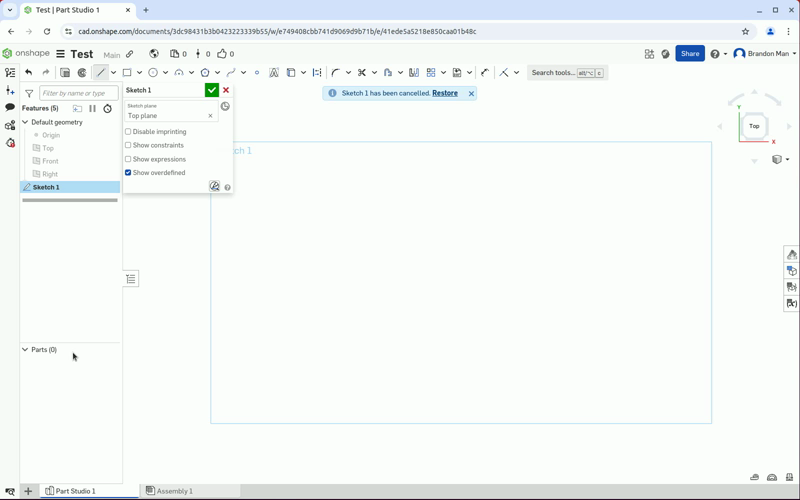
mouse_move(348, 282)
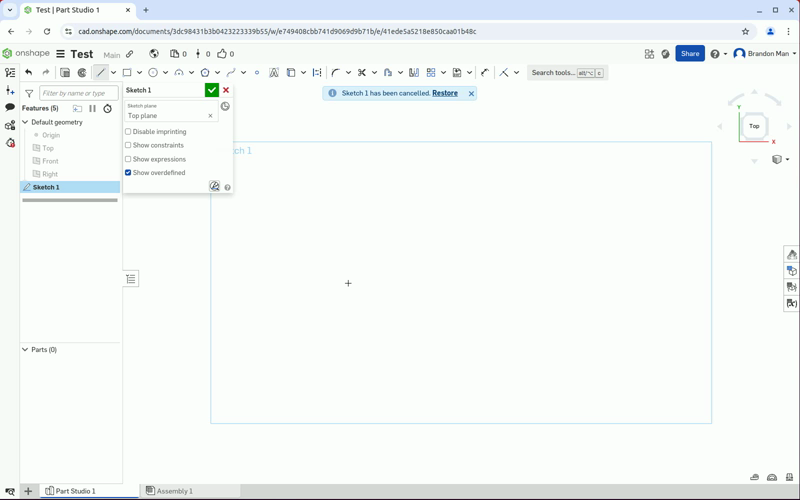
click(348, 282)
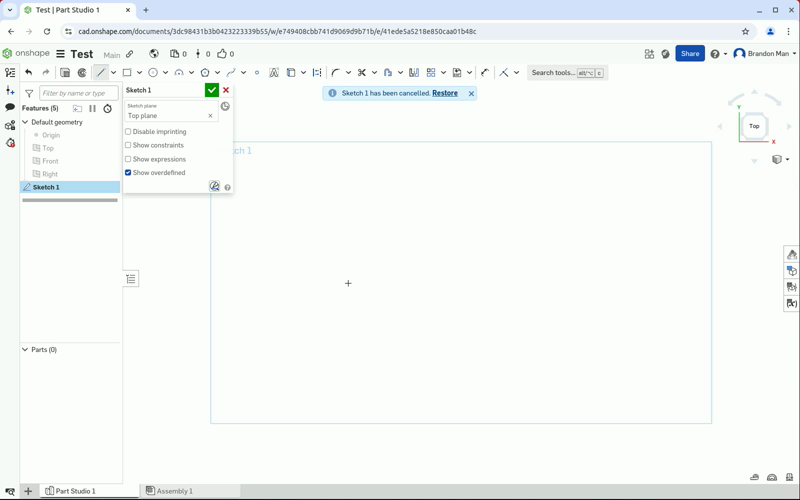
key_up(shift)
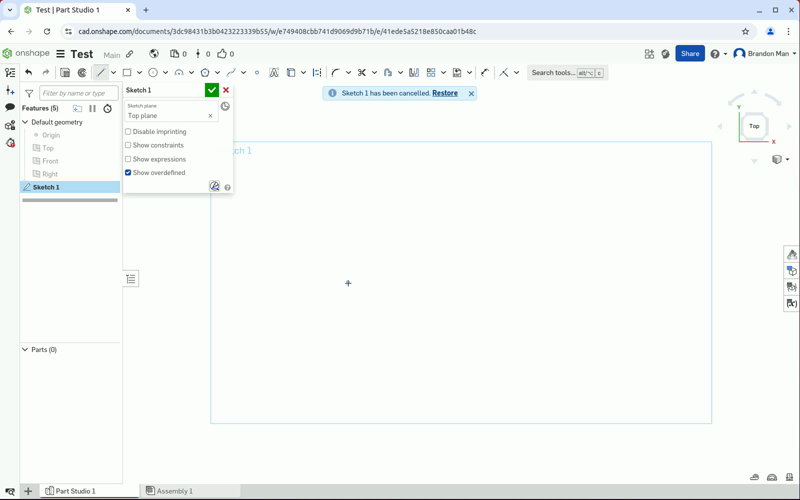
key_down(shift)
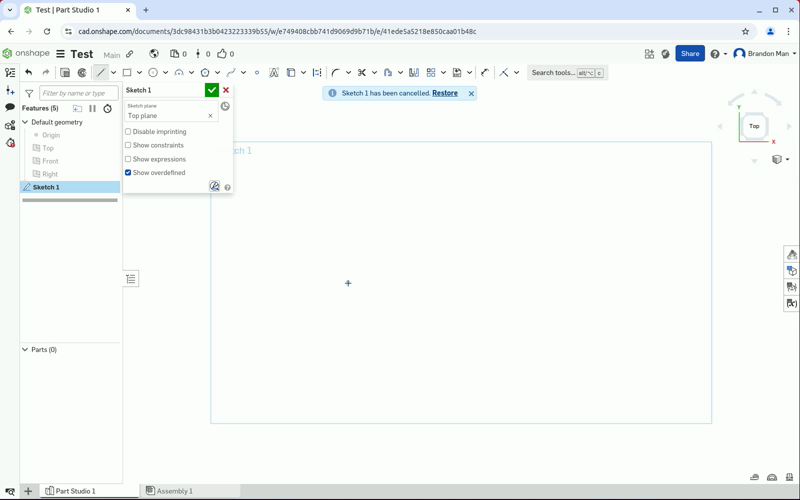
mouse_move(404, 379)
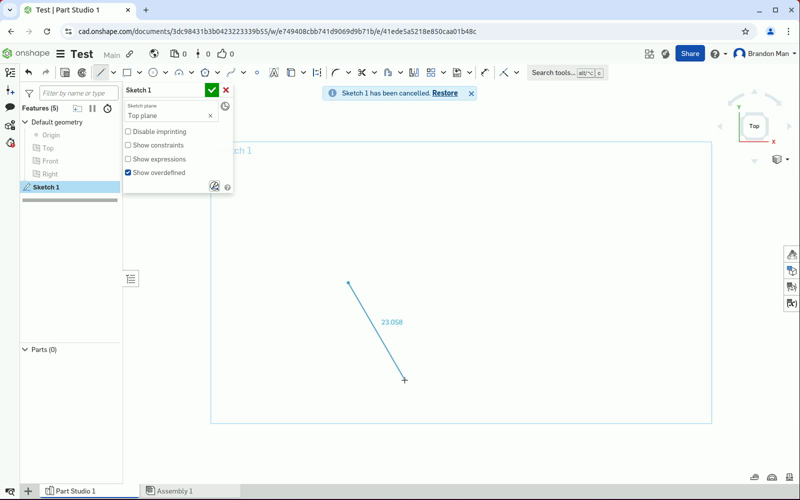
click(404, 379)
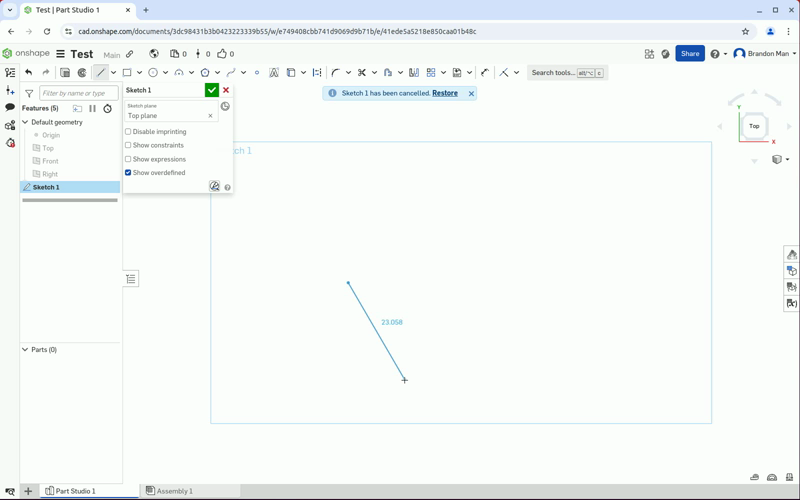
key_up(shift)
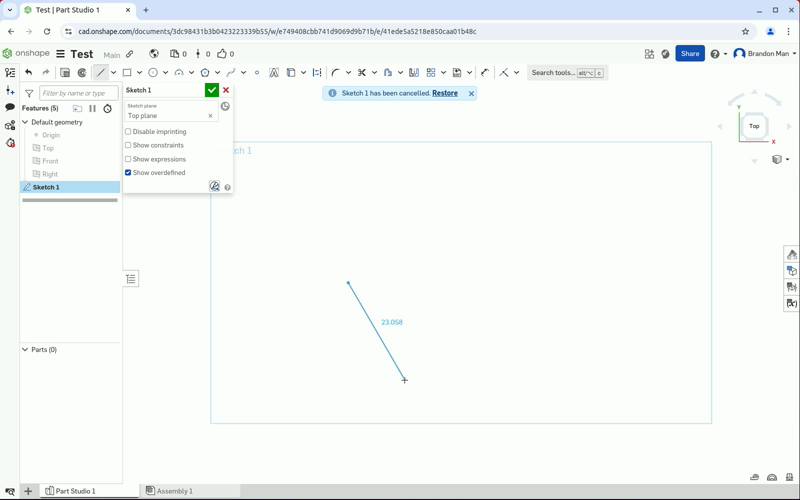
key_down(shift)
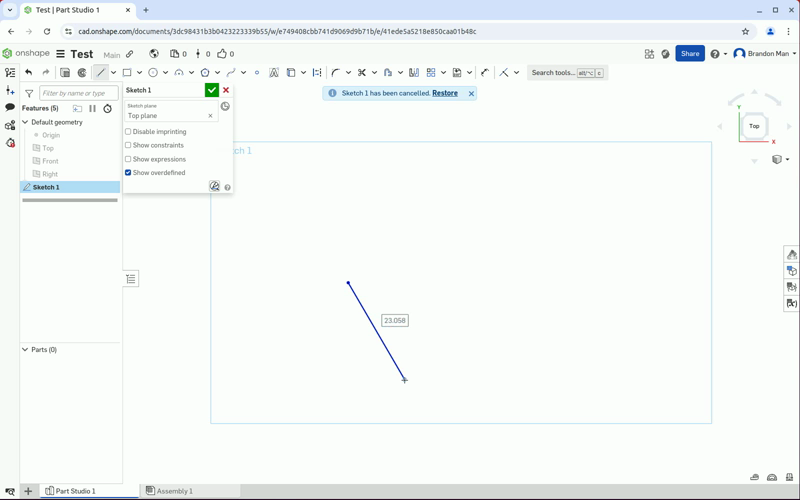
mouse_move(515, 379)
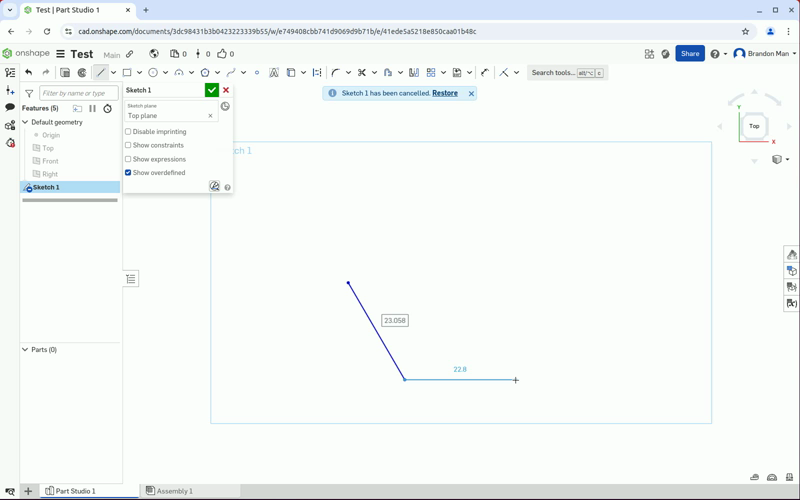
click(515, 379)
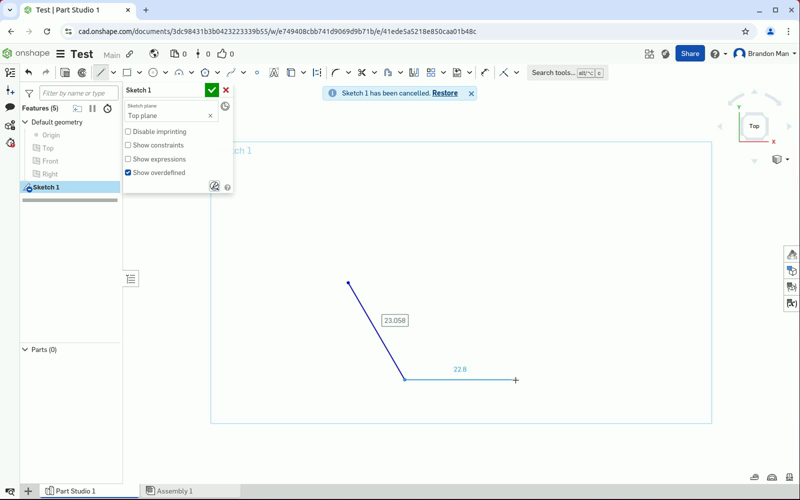
key_up(shift)
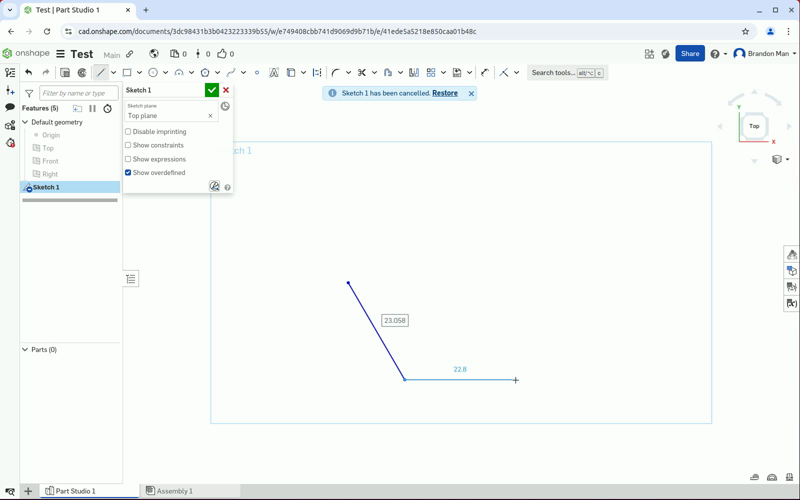
key_down(shift)
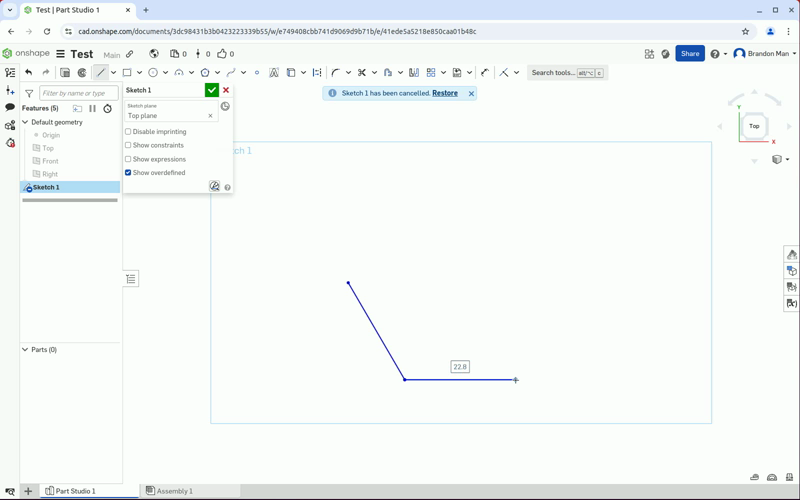
mouse_move(572, 282)
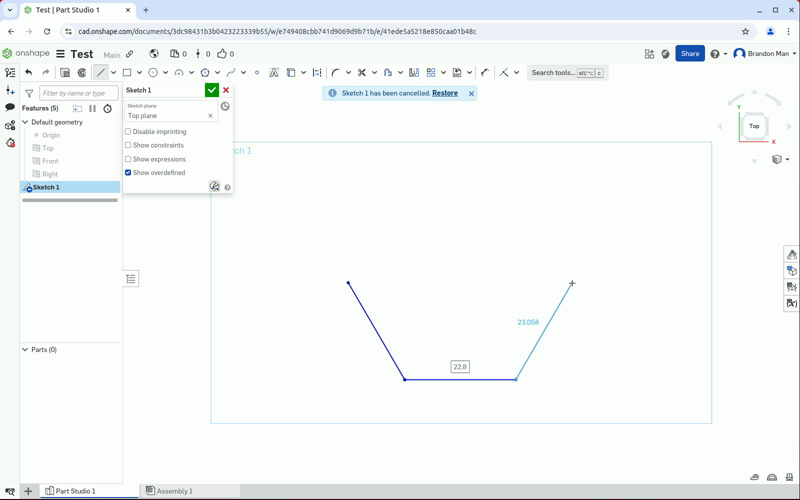
click(572, 282)
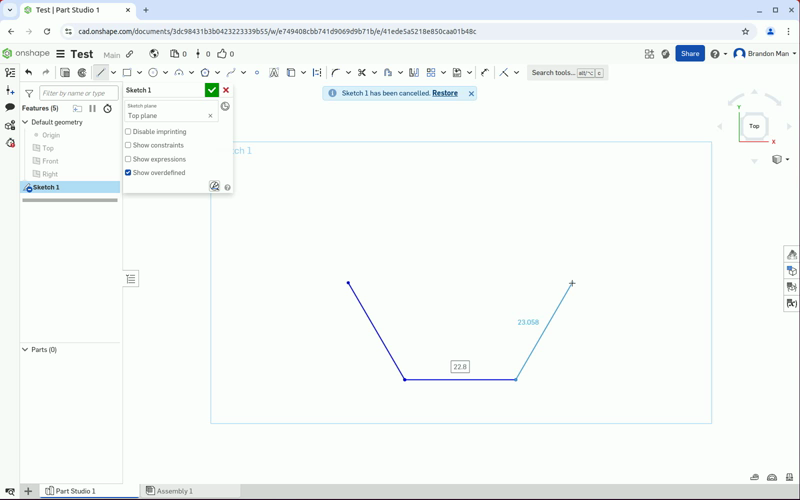
key_up(shift)
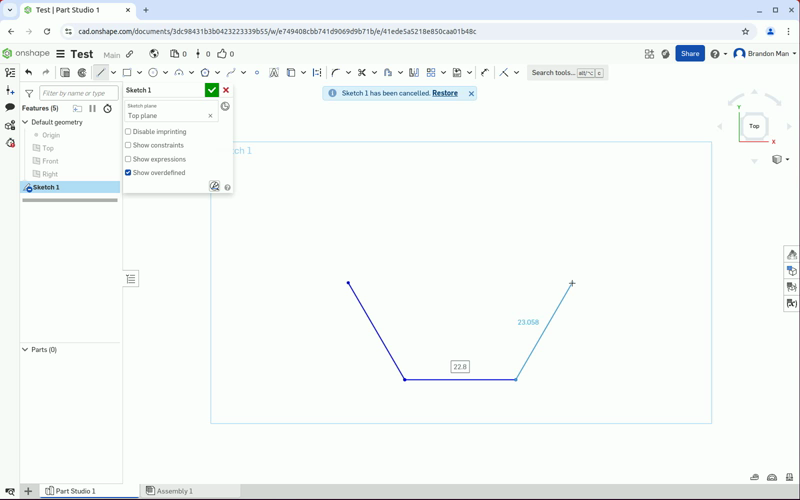
key_down(shift)
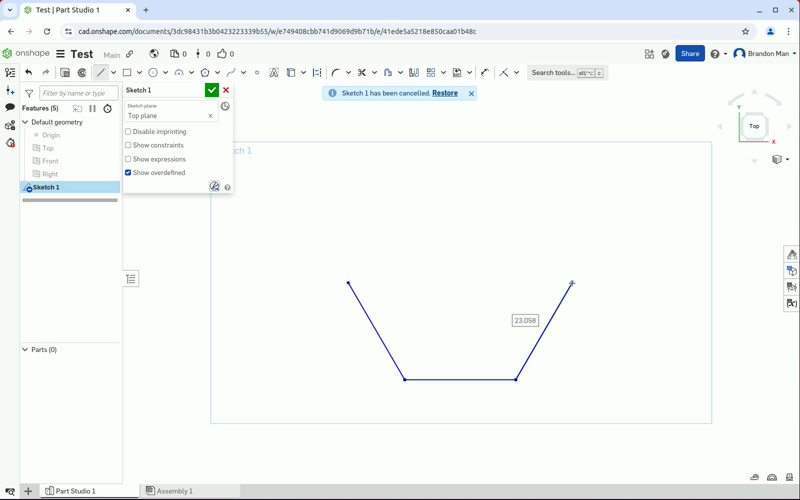
mouse_move(515, 186)
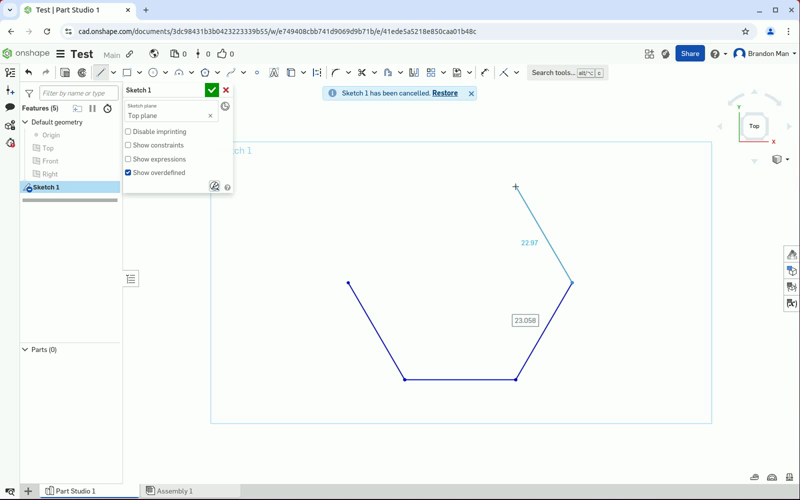
click(515, 186)
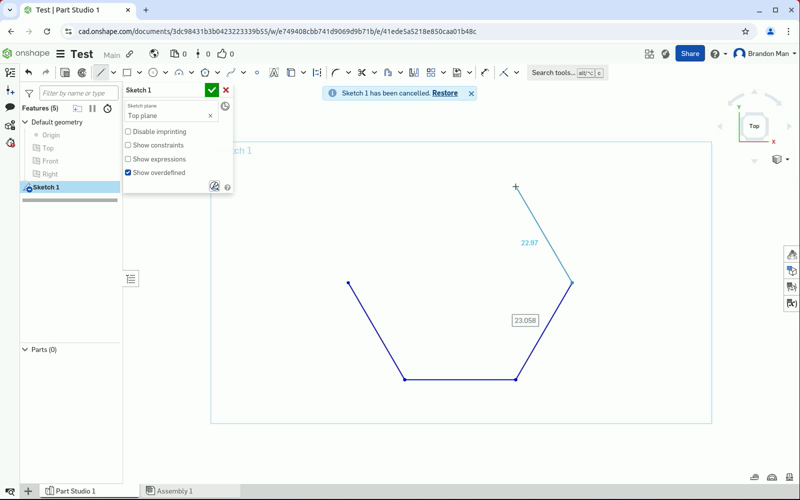
key_up(shift)
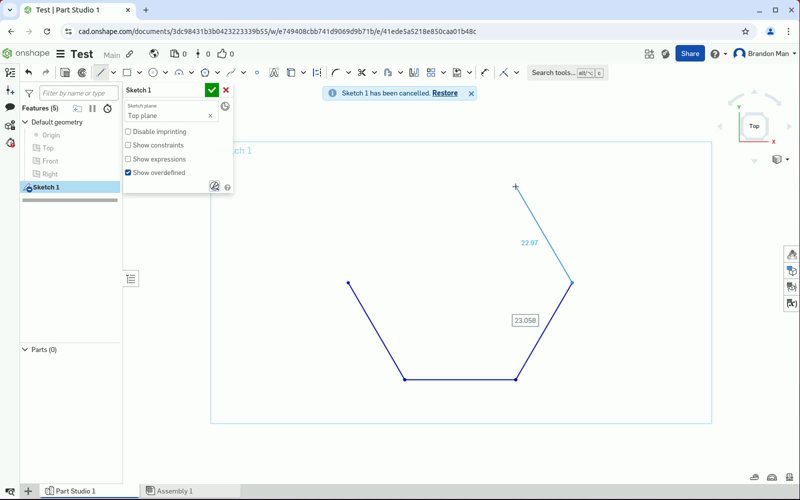
key_down(shift)
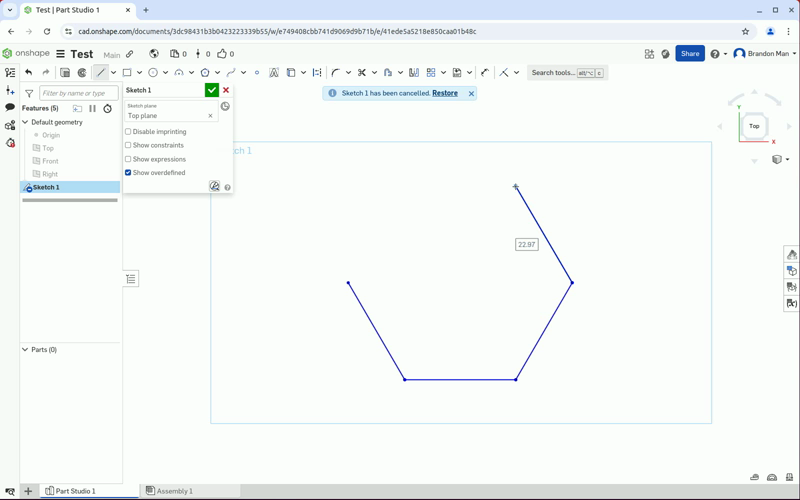
mouse_move(404, 186)
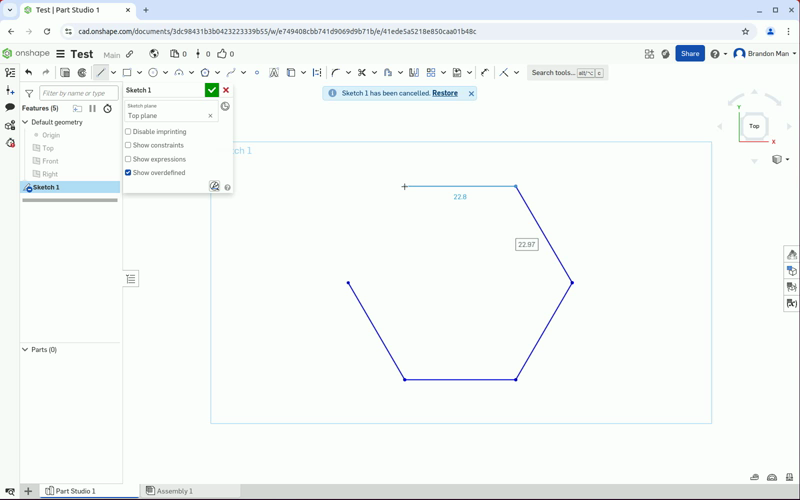
click(404, 186)
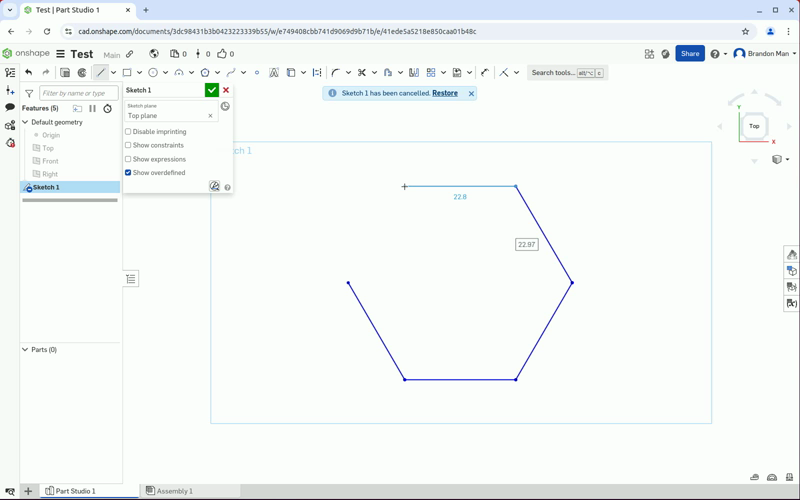
key_up(shift)
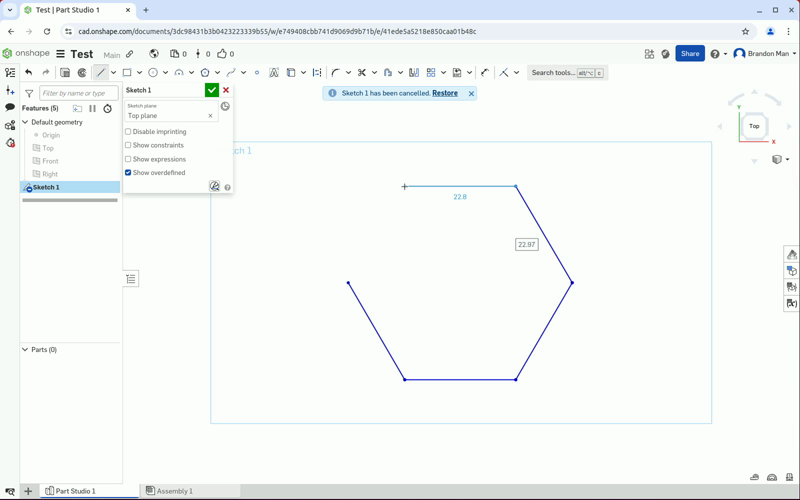
key_down(shift)
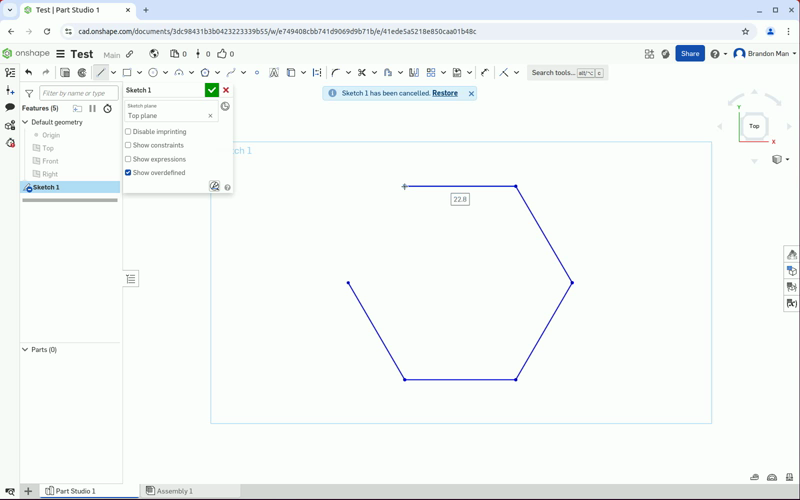
mouse_move(348, 282)
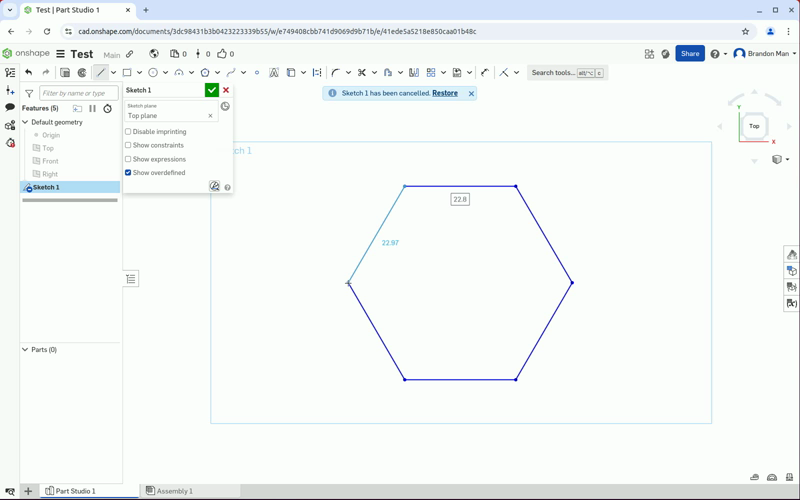
key_up(shift)
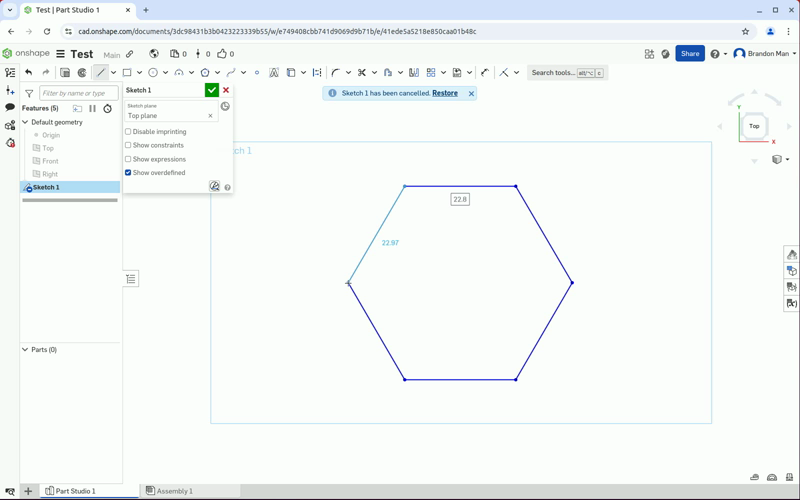
click(348, 282)
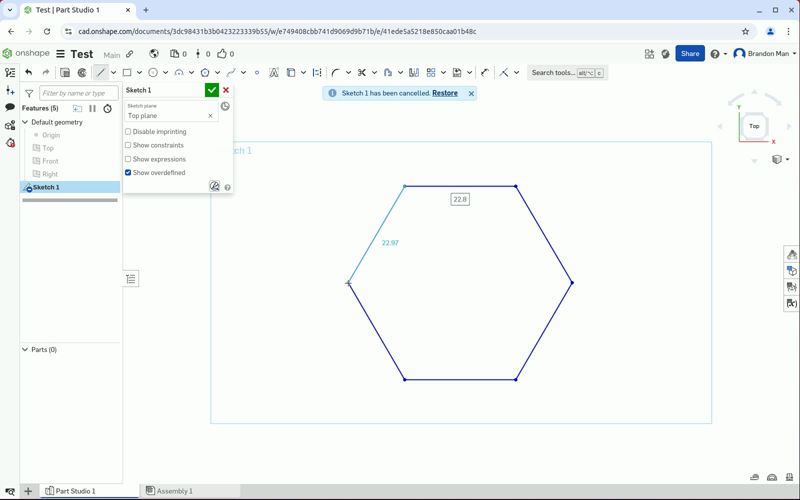
key(esc)
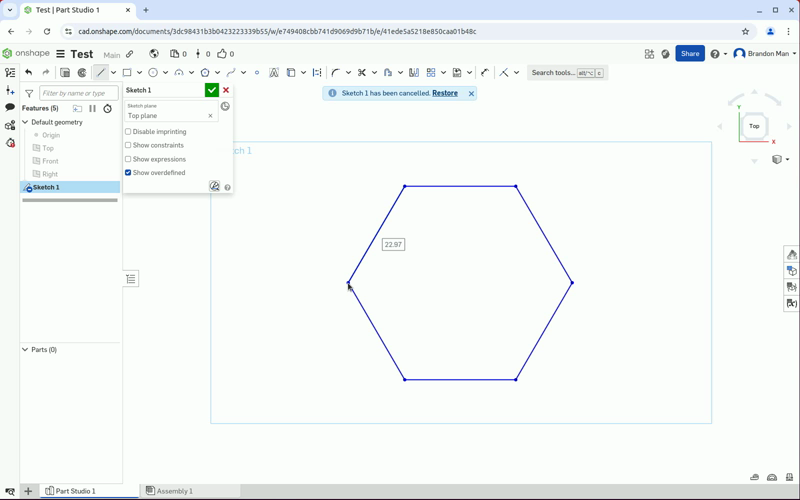
mouse_move(446, 278)
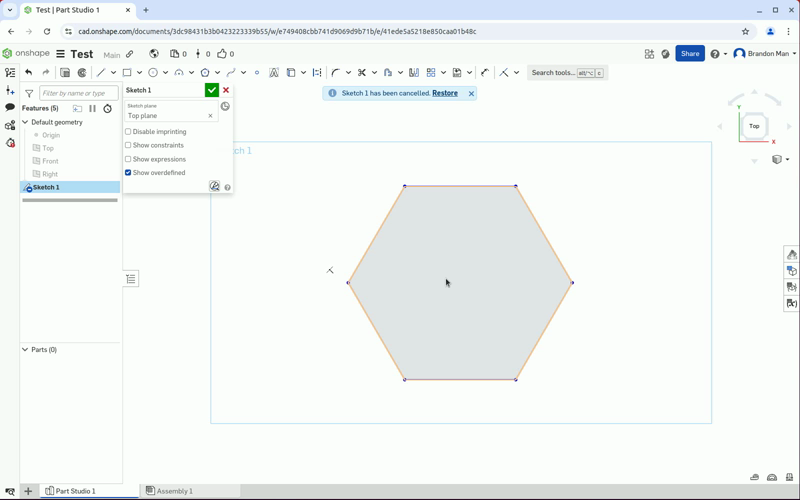
click(446, 278)
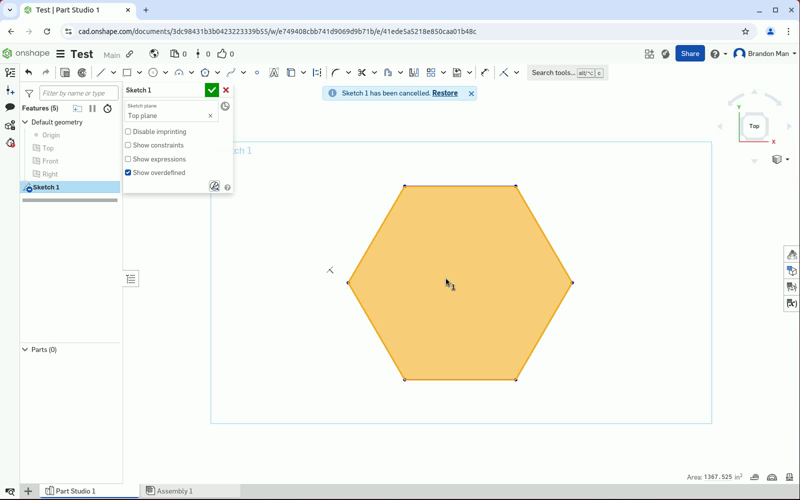
mouse_move(73, 352)
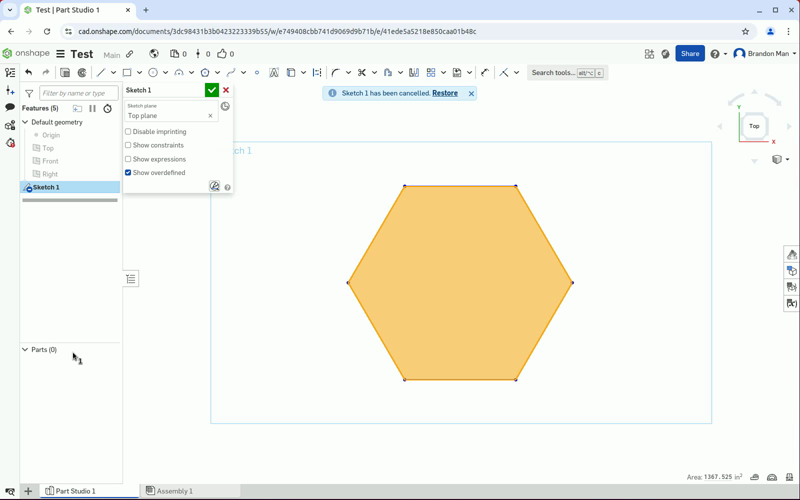
key(shift+y)
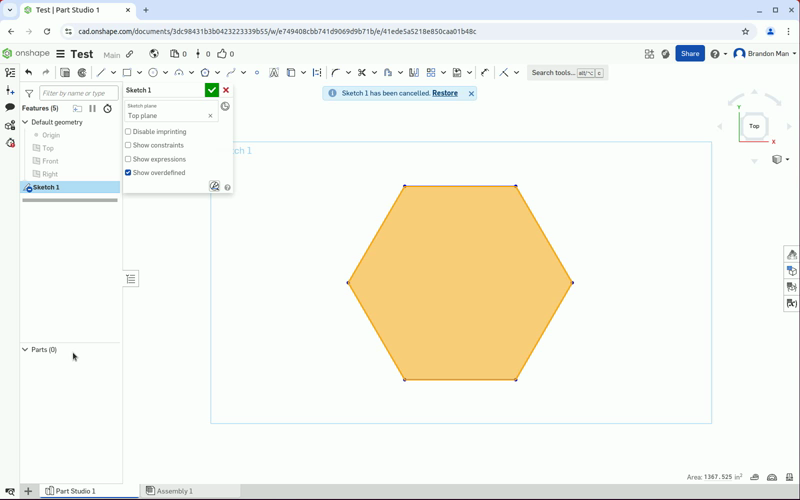
key(shift+e)
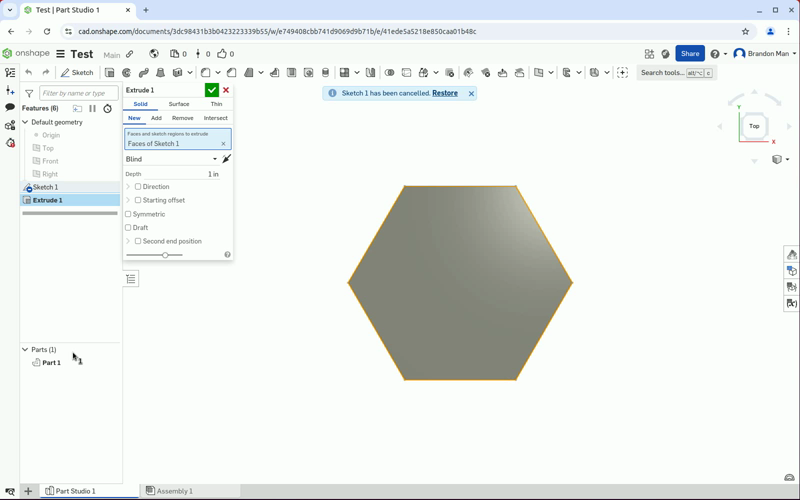
mouse_move(143, 106)
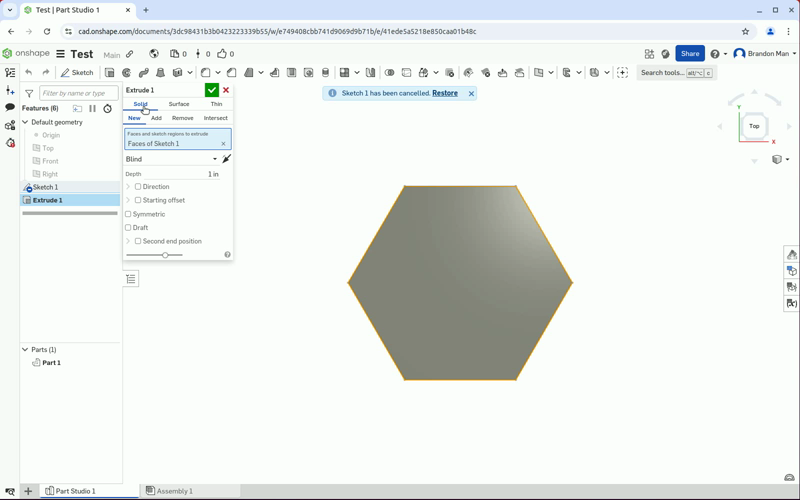
click(143, 106)
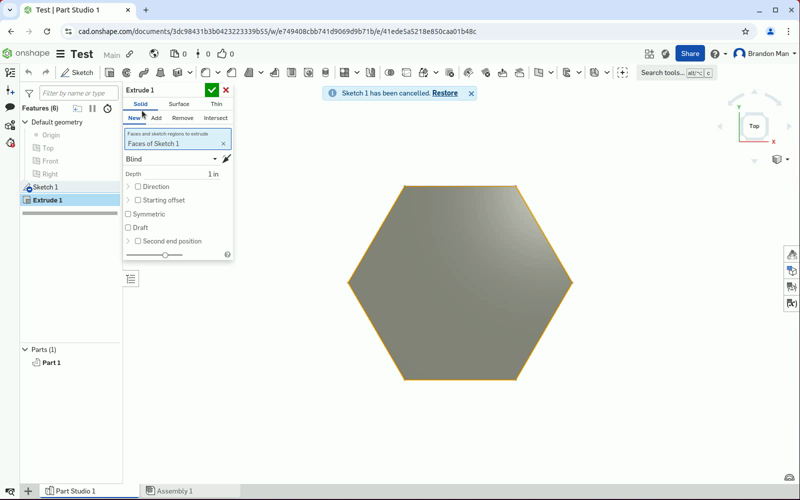
mouse_move(137, 120)
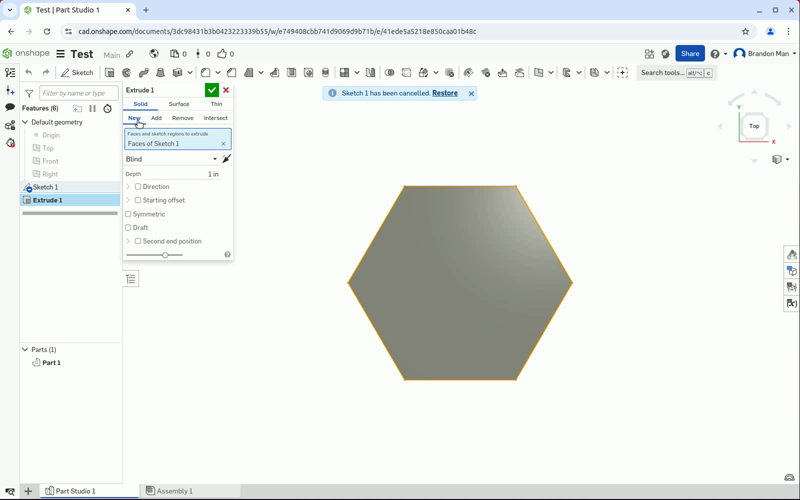
click(137, 120)
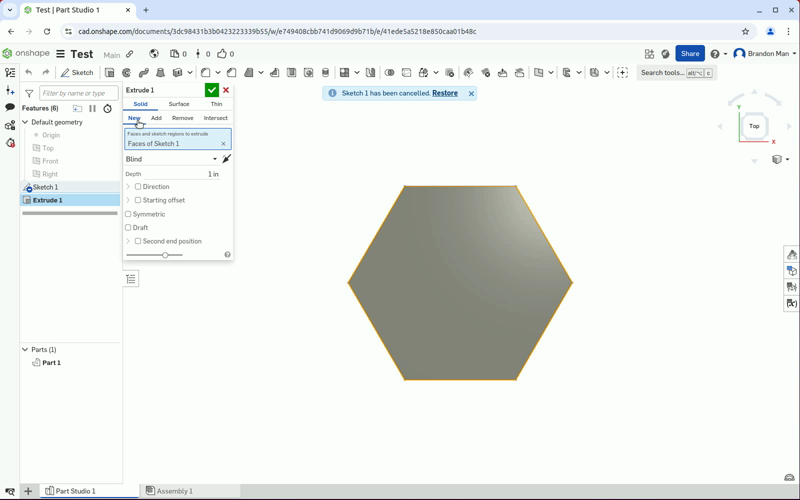
key(tab, 4)
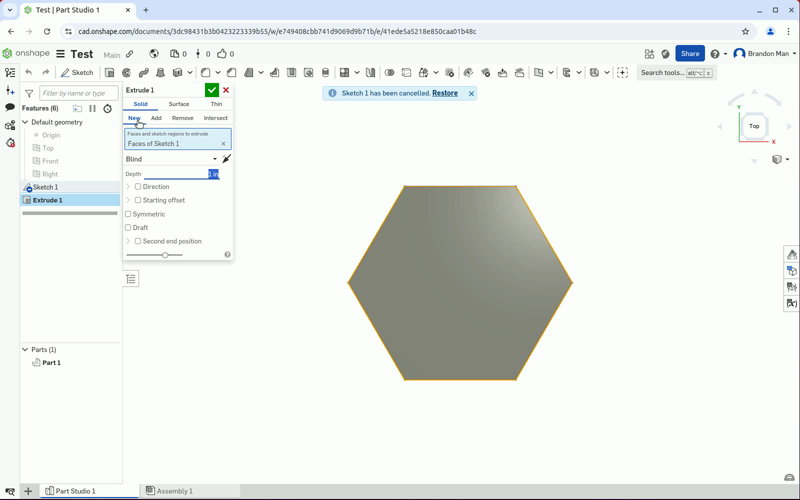
text(19.498)
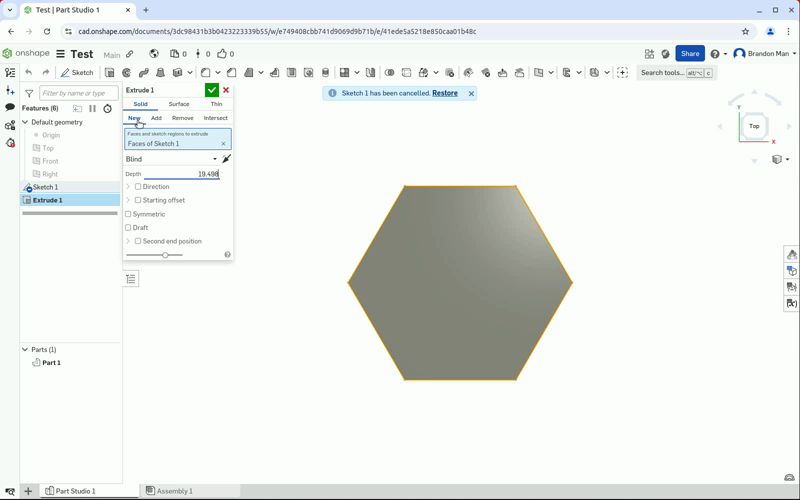
key(enter)
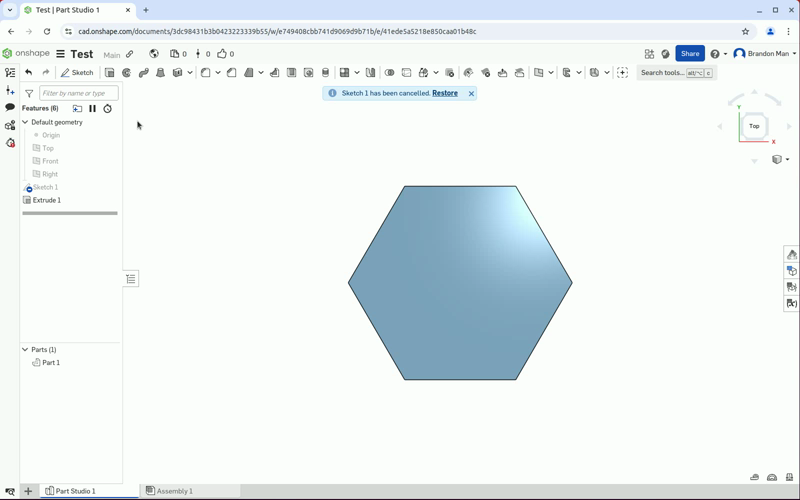
key(shift+h)
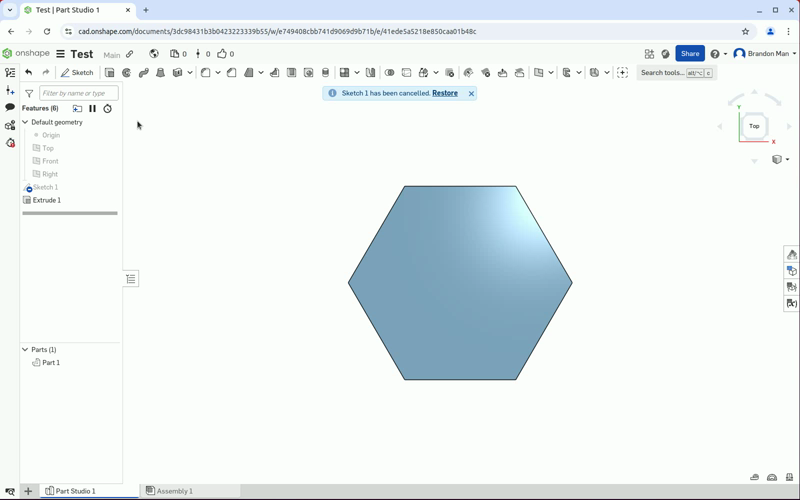
key(shift+h)
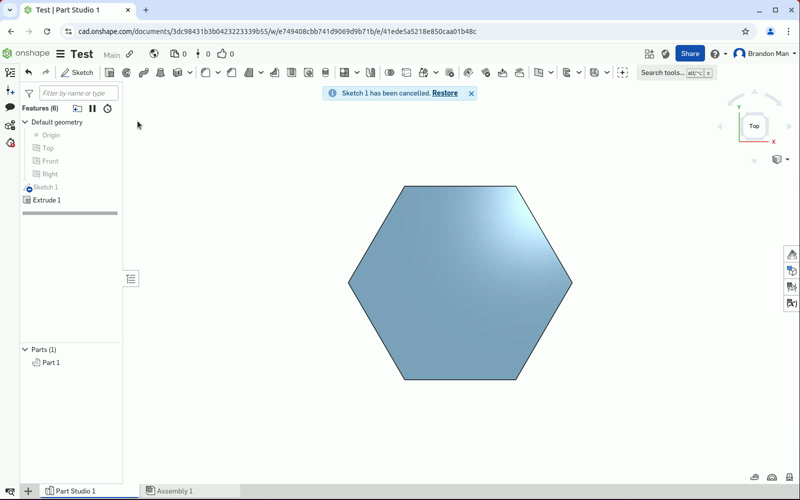
mouse_move(73, 189)
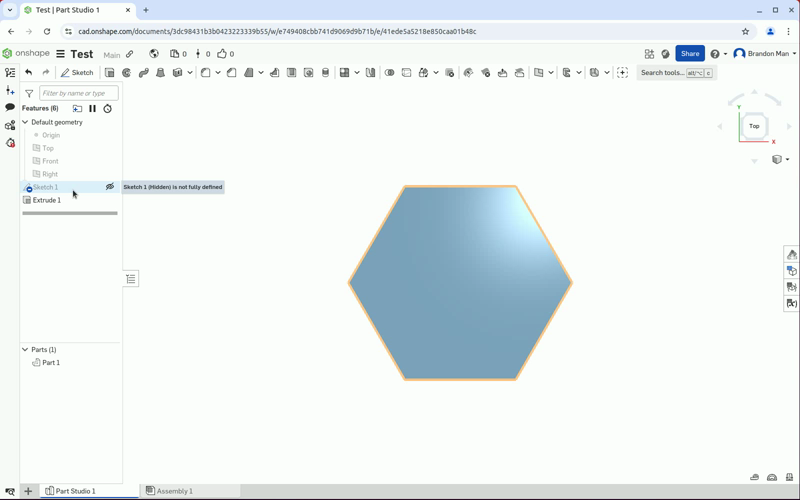
click(73, 189)
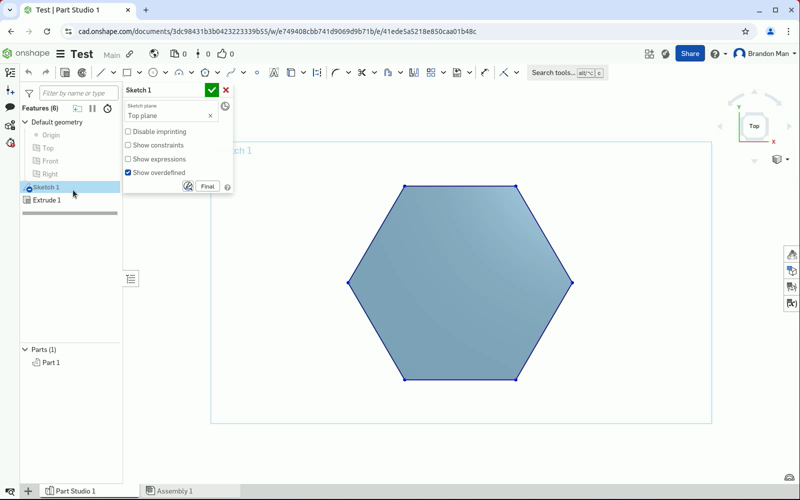
mouse_move(229, 92)
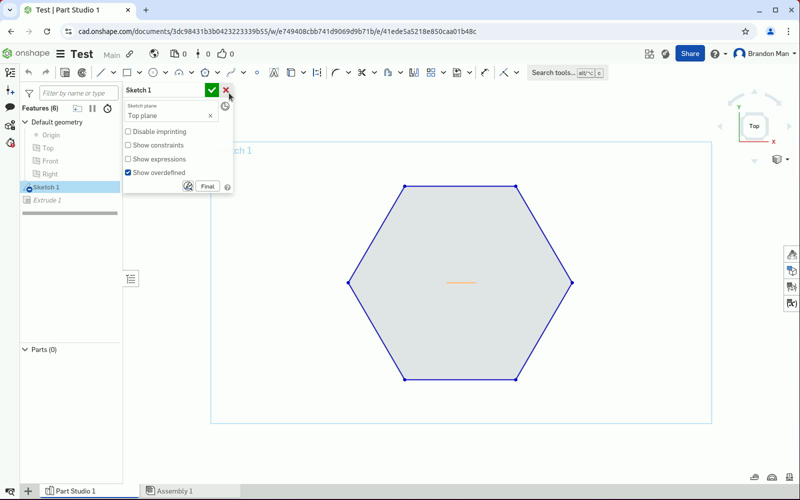
click(229, 92)
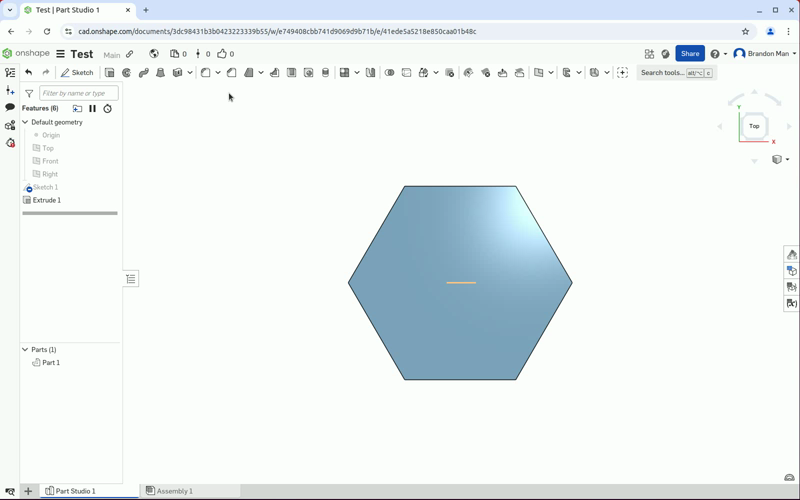
mouse_move(541, 75)
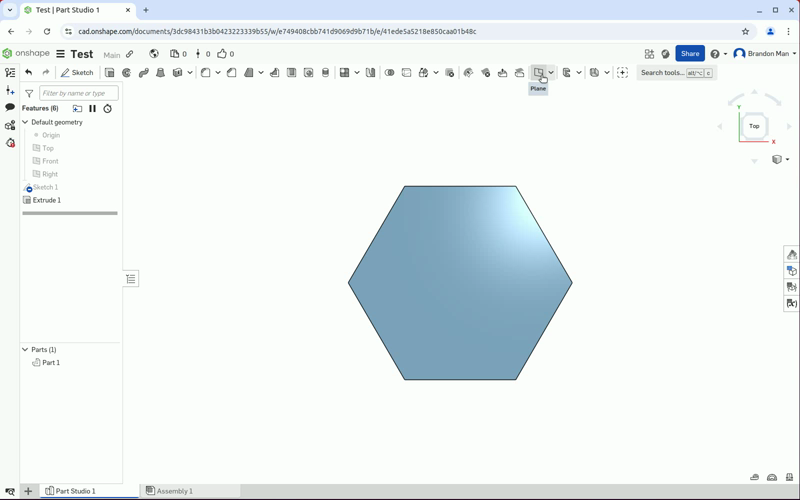
click(541, 75)
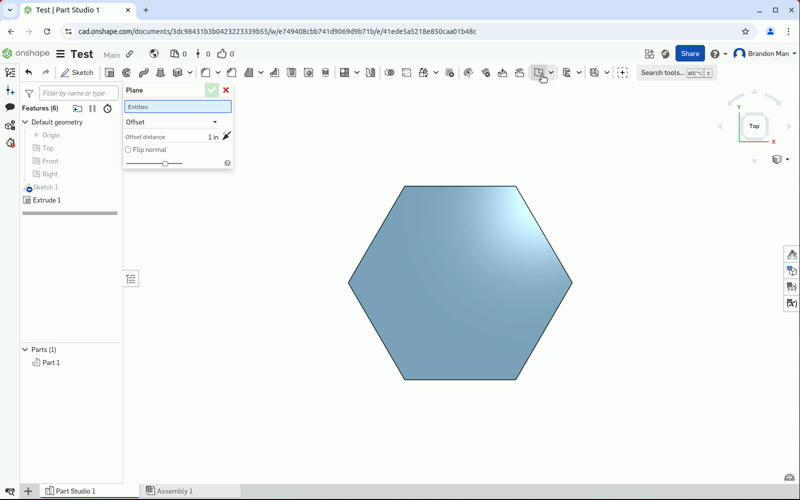
mouse_move(73, 150)
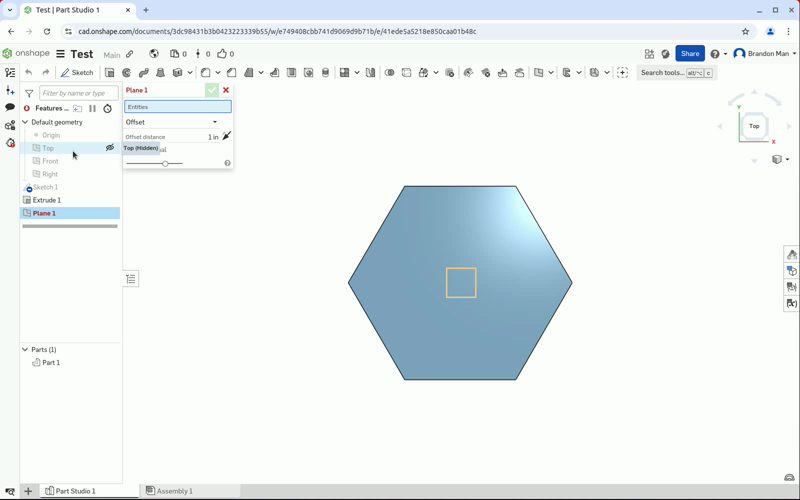
click(73, 150)
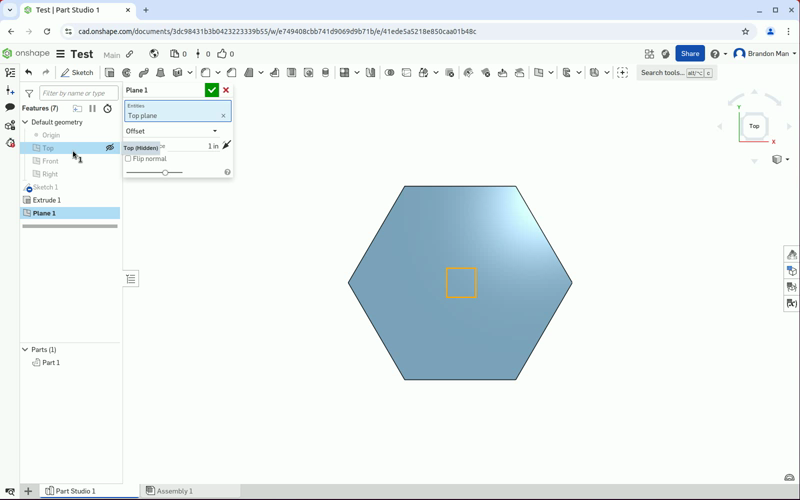
key(tab, 2)
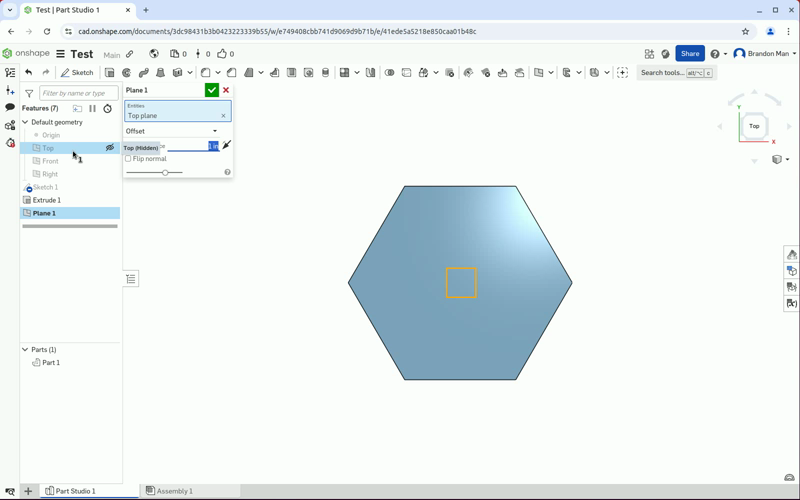
text(19.503)
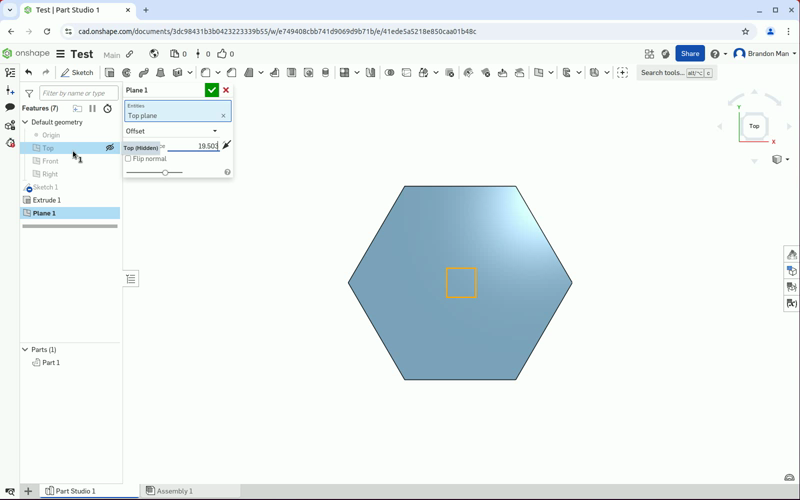
key(enter, 2)
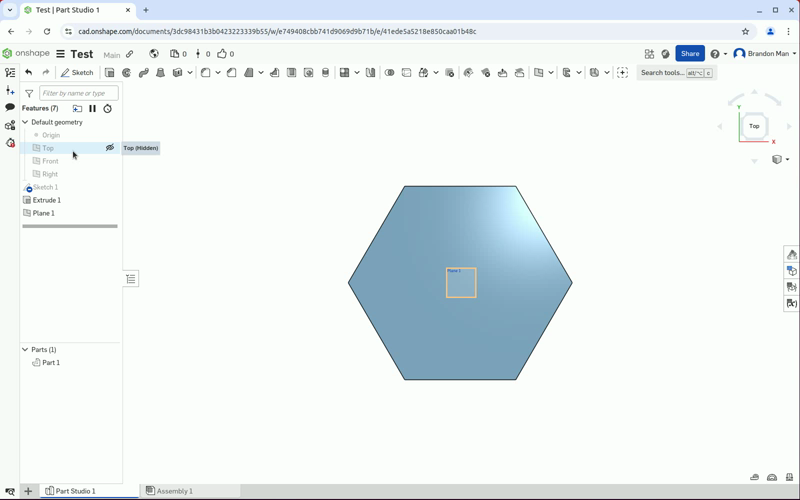
key(shift+s)
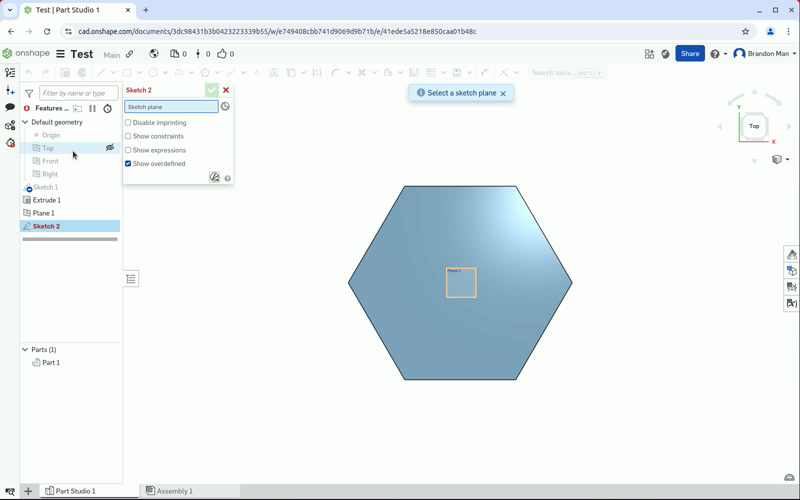
mouse_move(73, 215)
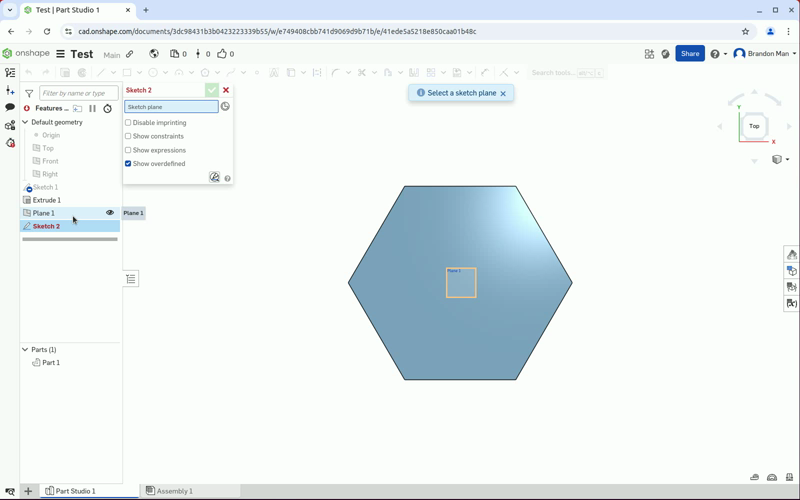
click(73, 215)
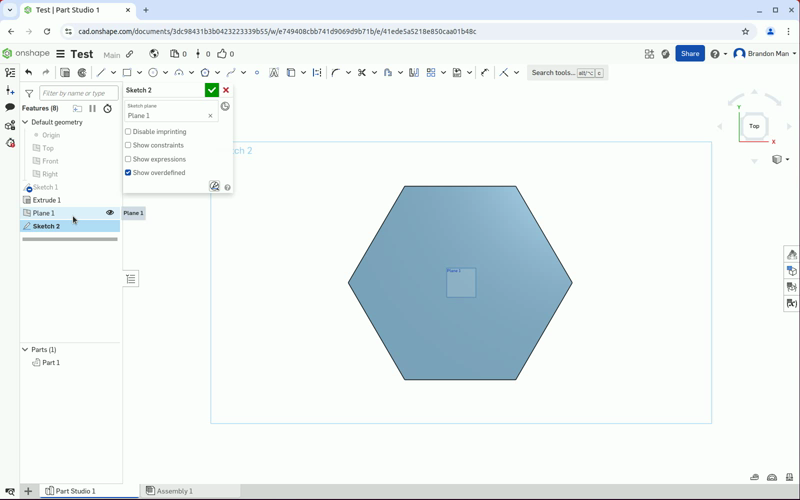
mouse_move(73, 352)
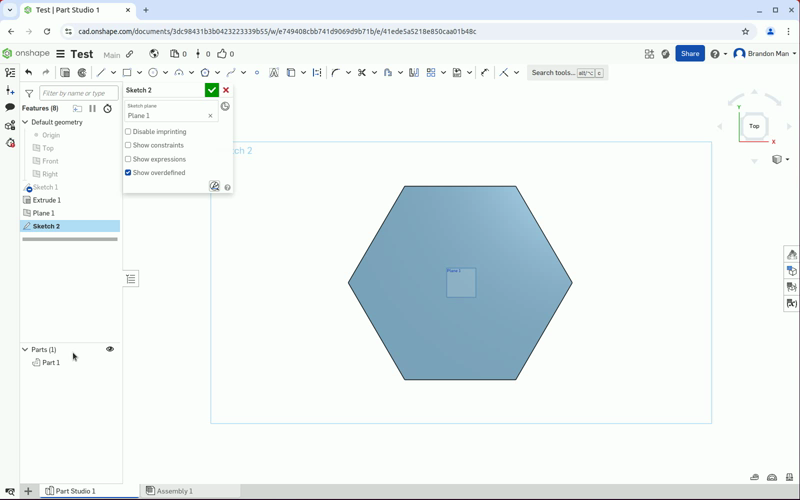
key(y)
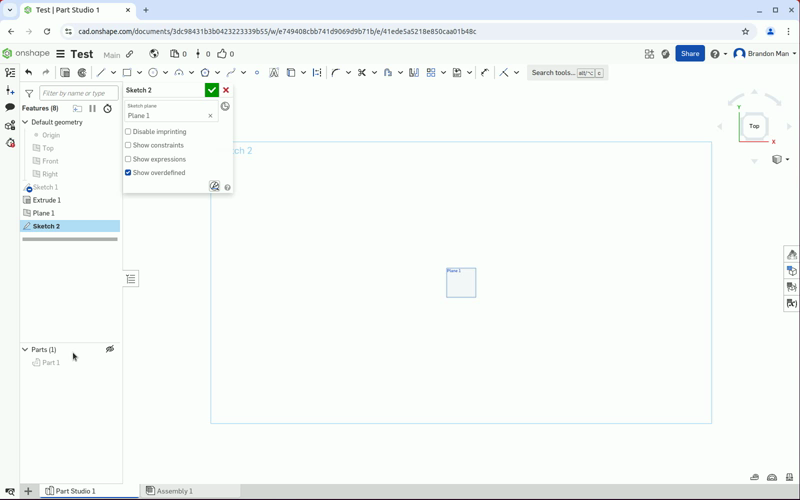
key(c)
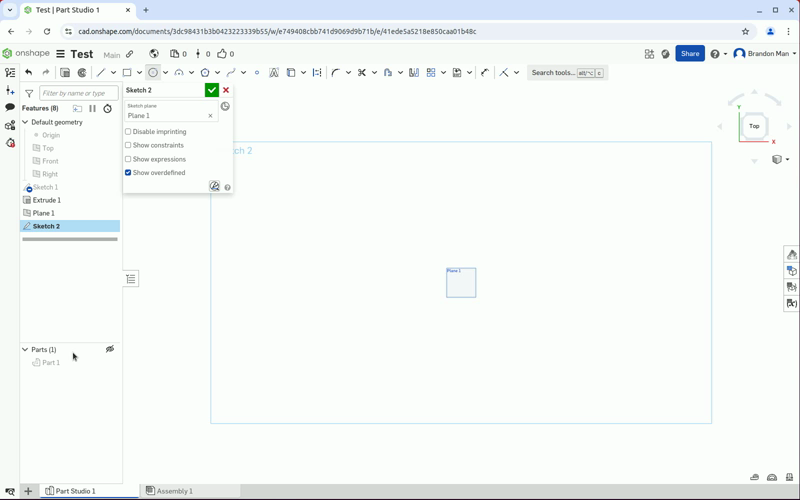
key_down(shift)
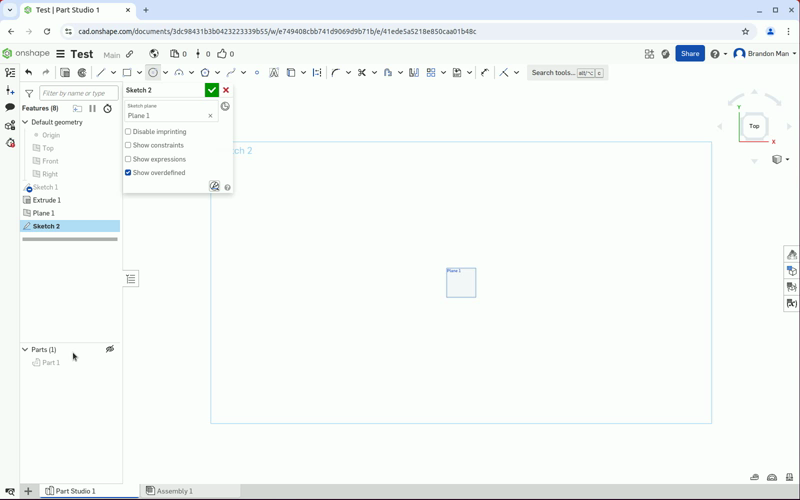
mouse_move(460, 282)
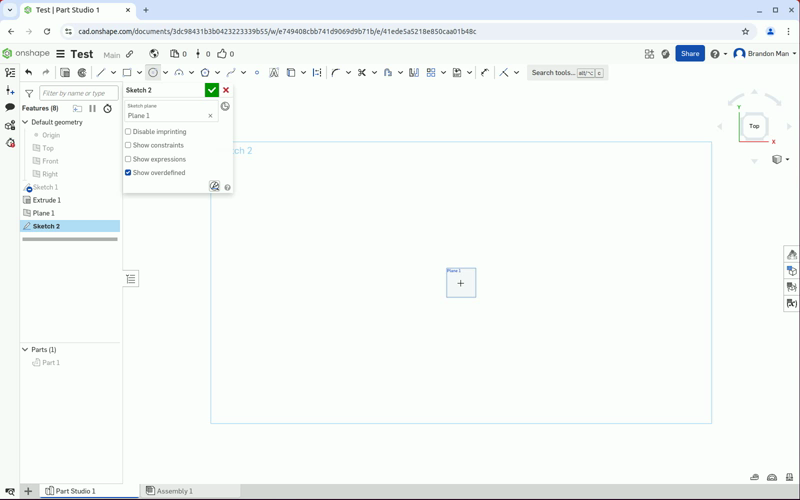
click(460, 282)
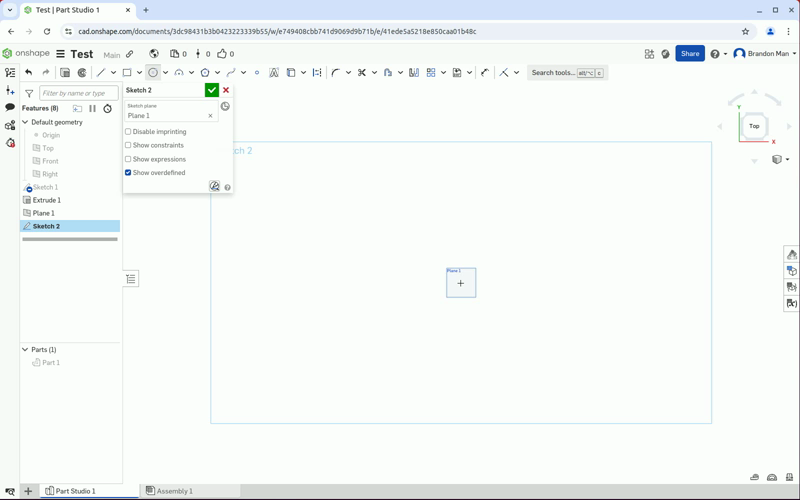
key_up(shift)
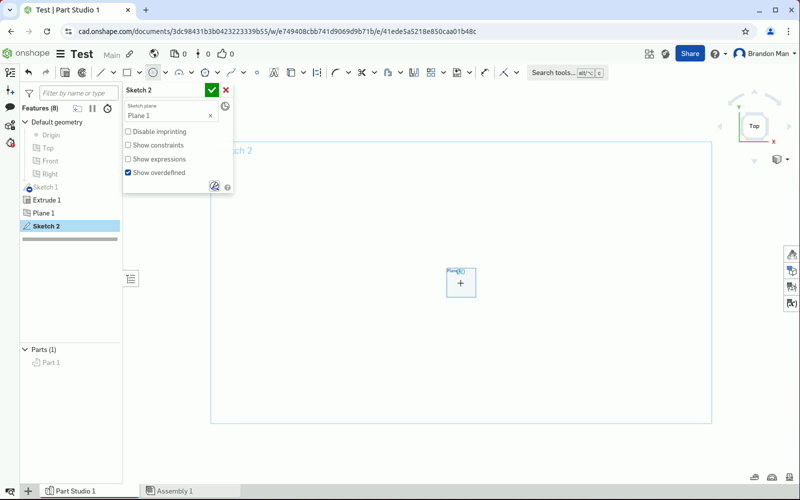
mouse_move(522, 282)
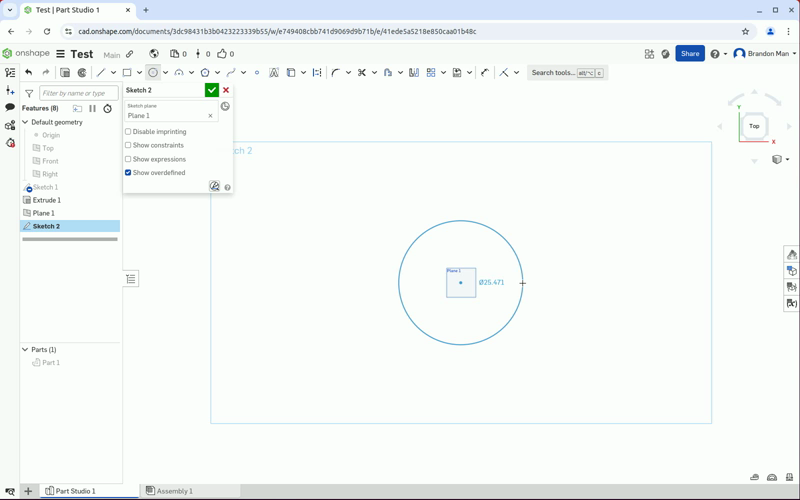
click(522, 282)
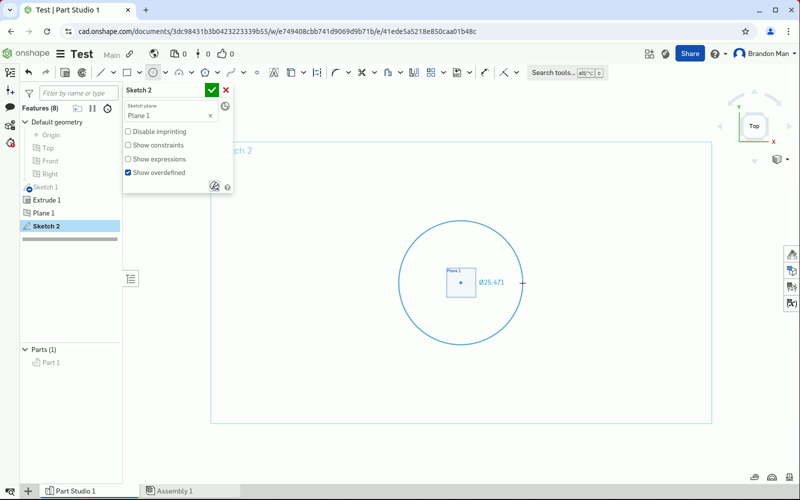
key(esc)
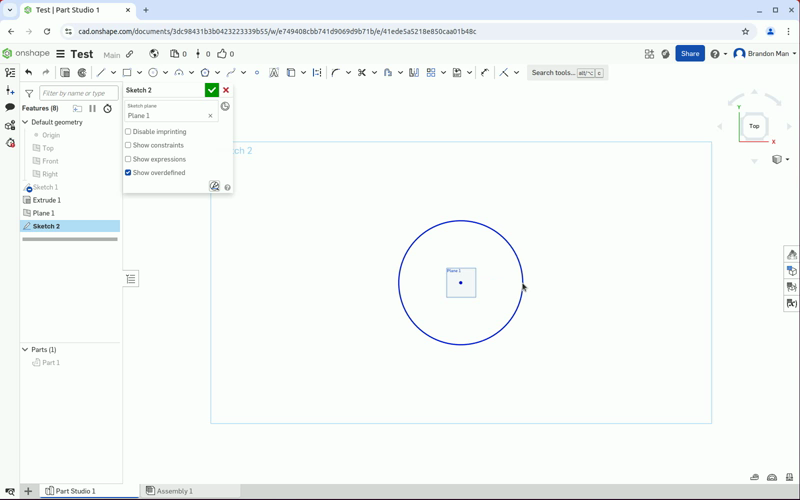
mouse_move(449, 290)
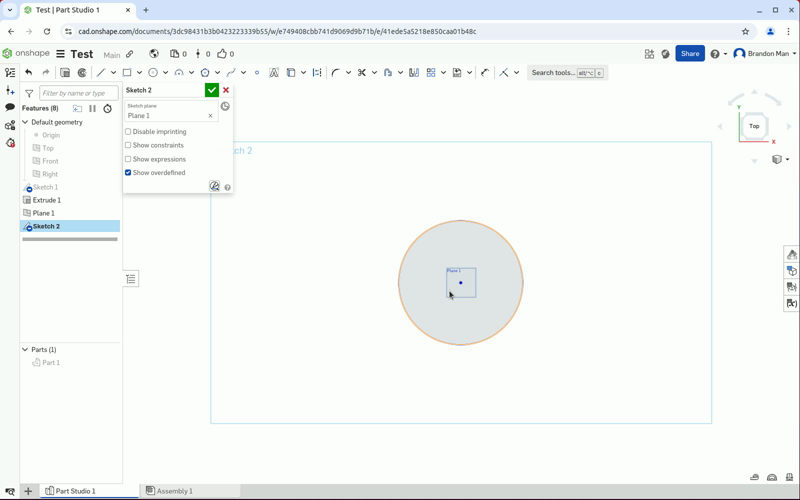
click(449, 290)
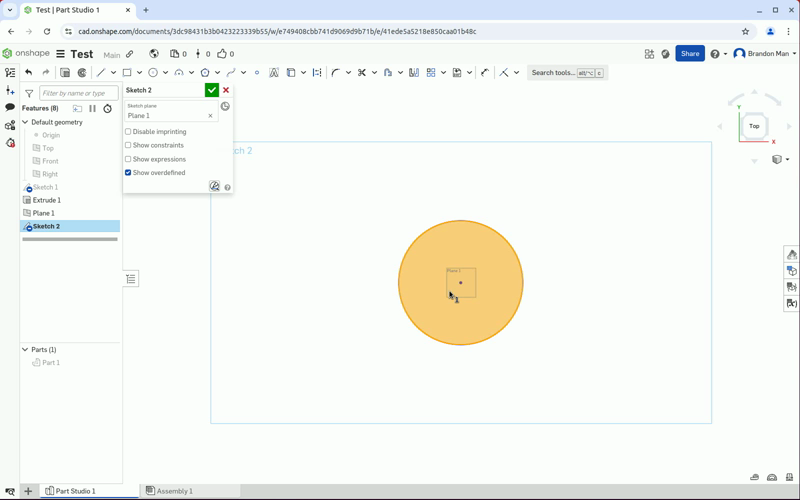
mouse_move(73, 352)
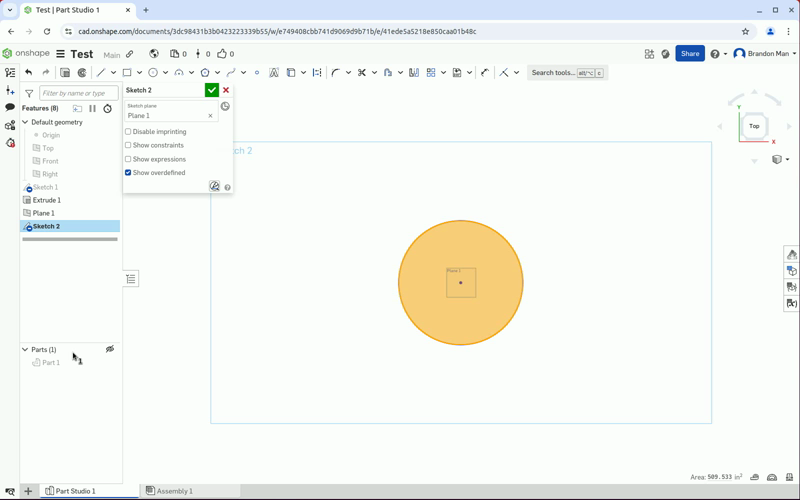
key(shift+y)
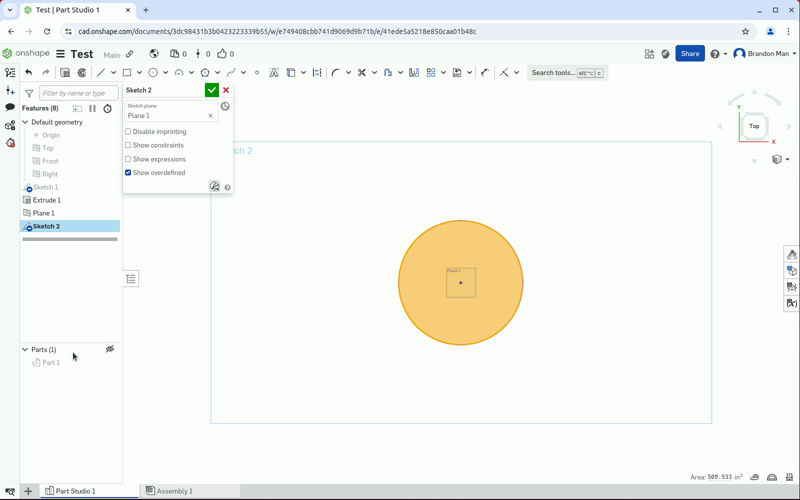
key(shift+e)
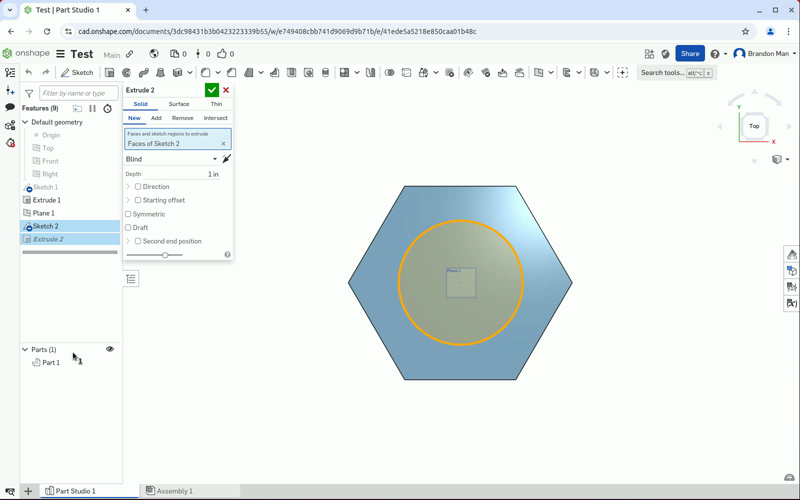
mouse_move(143, 106)
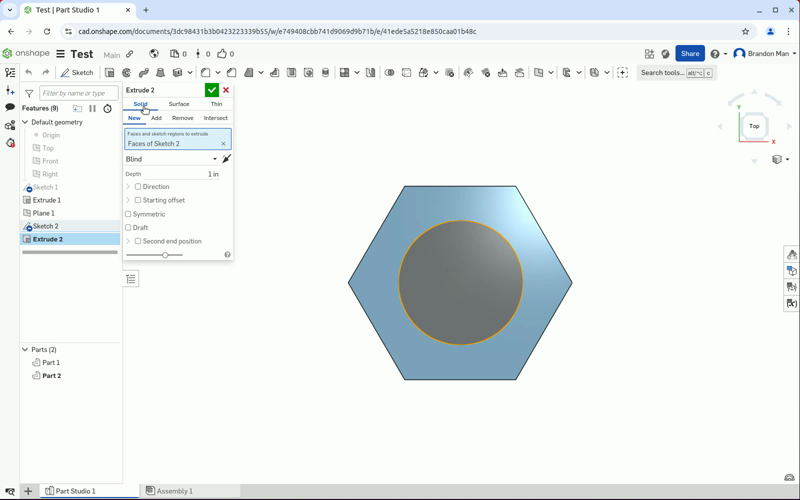
click(143, 106)
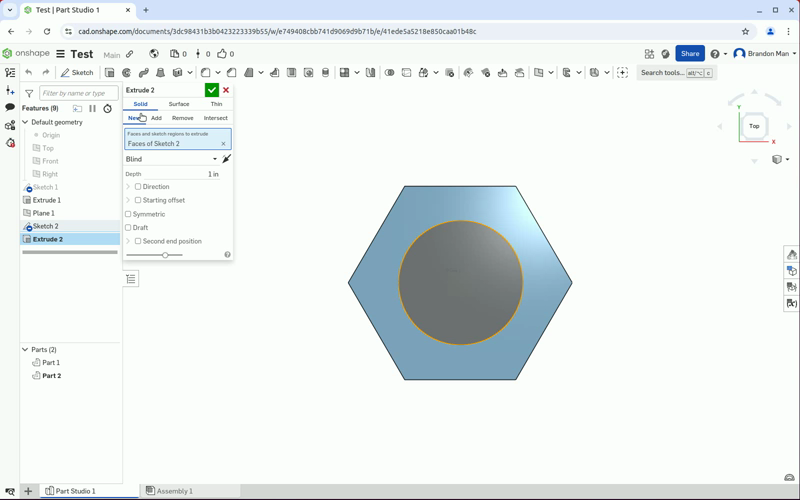
mouse_move(137, 120)
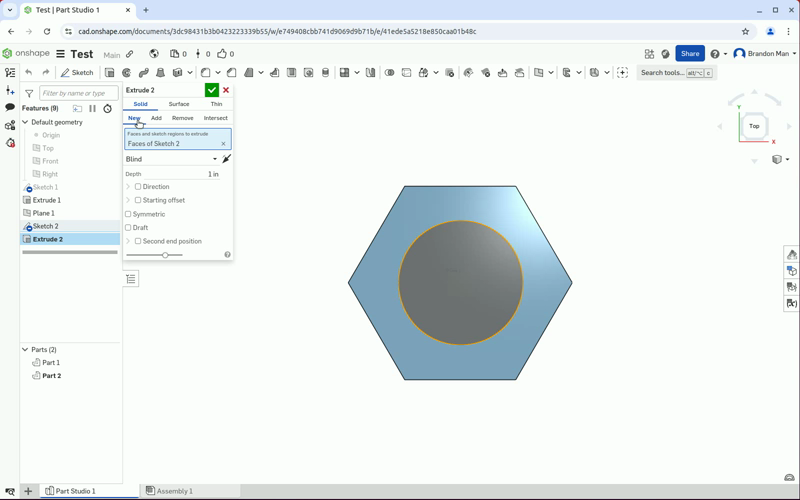
click(137, 120)
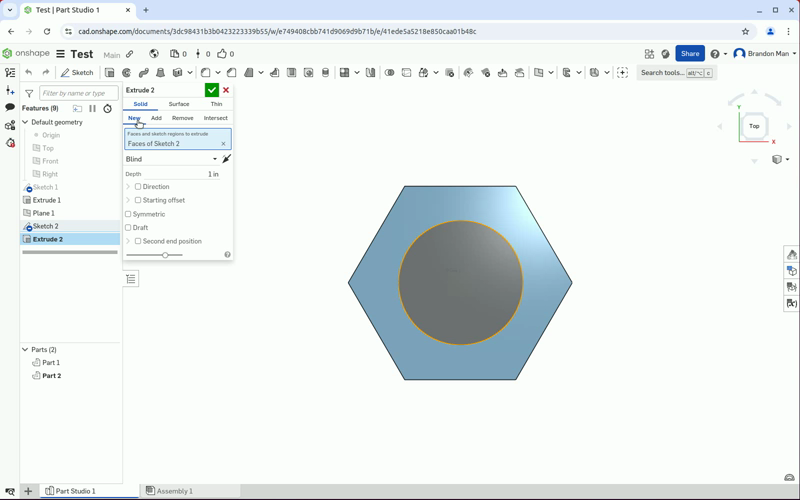
key(tab, 4)
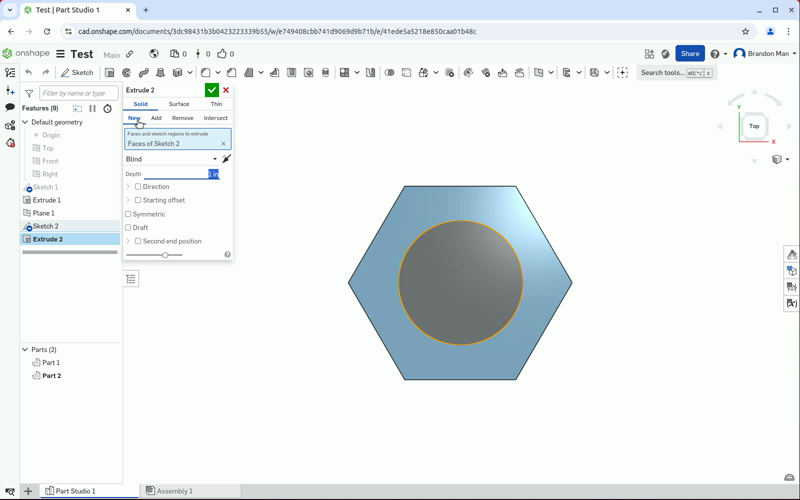
text(23.59)
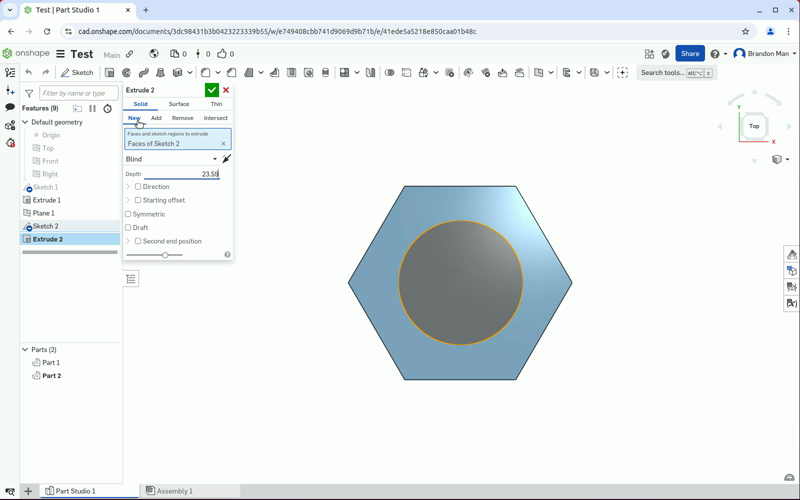
key(enter)
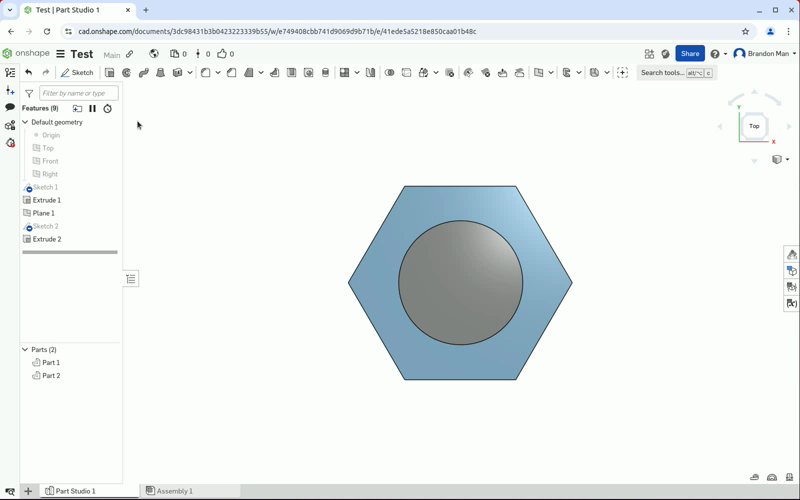
key(shift+h)
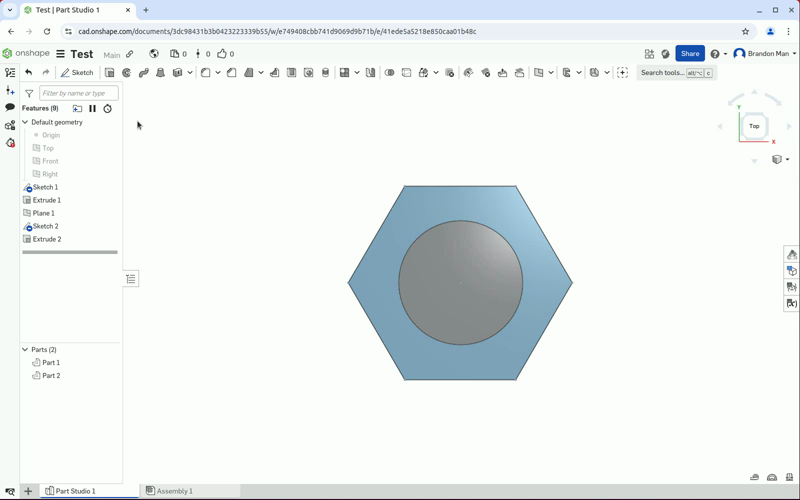
key(shift+h)
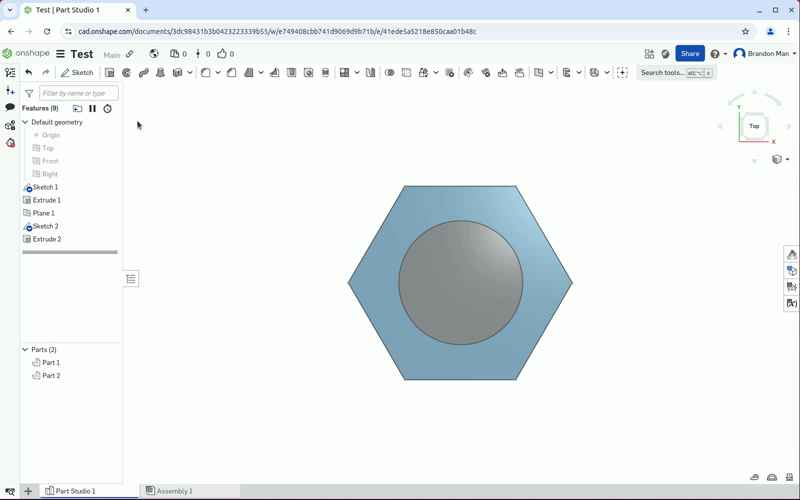
key(shift+7)
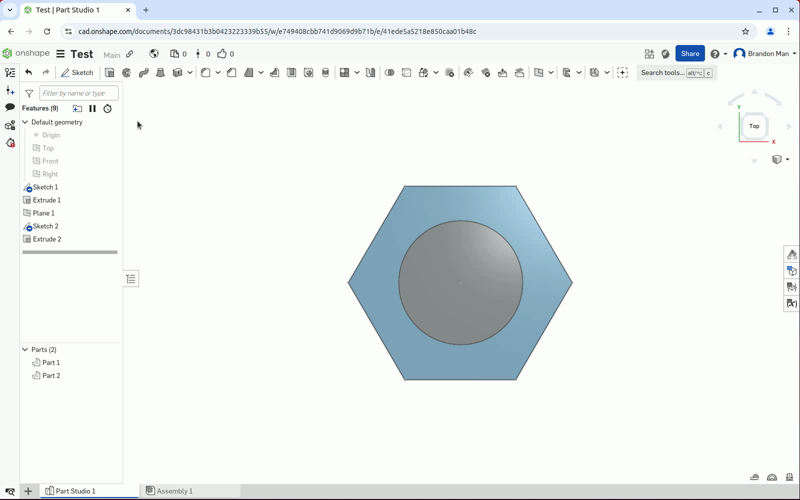
key(up, 3)
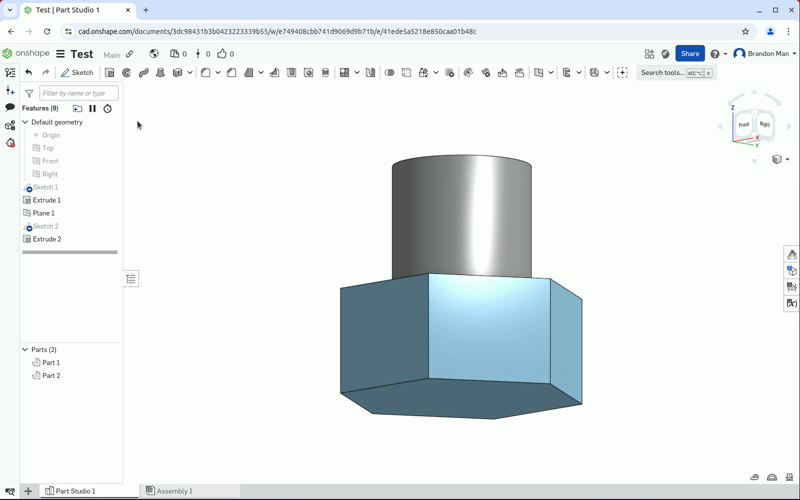
key(left, 3)
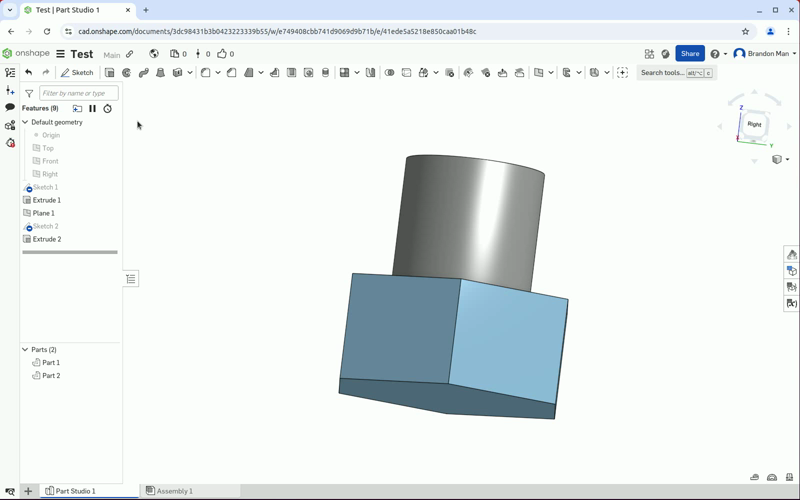
key(right, 3)
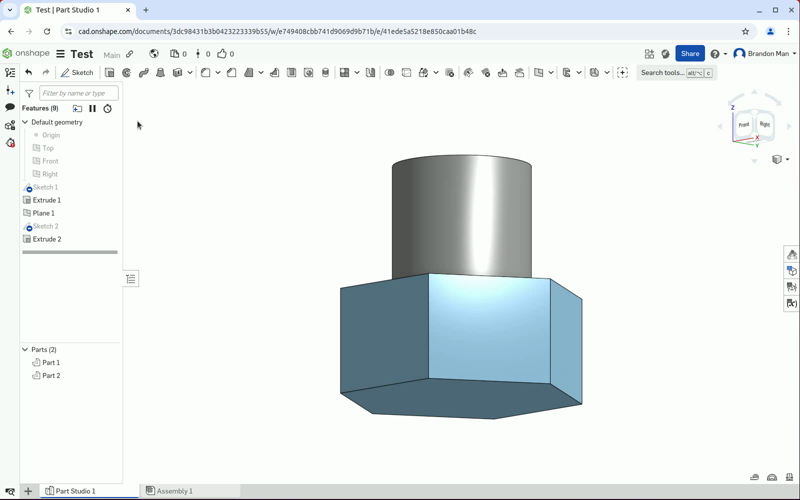
key(down, 3)
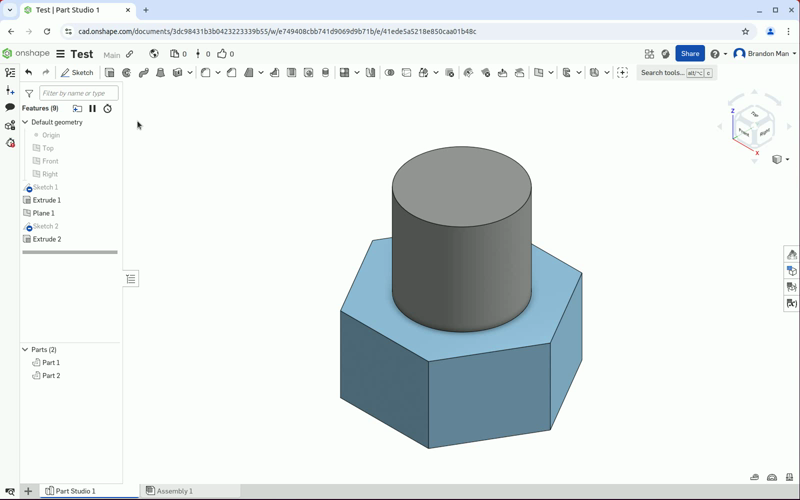
mouse_move(73, 189)
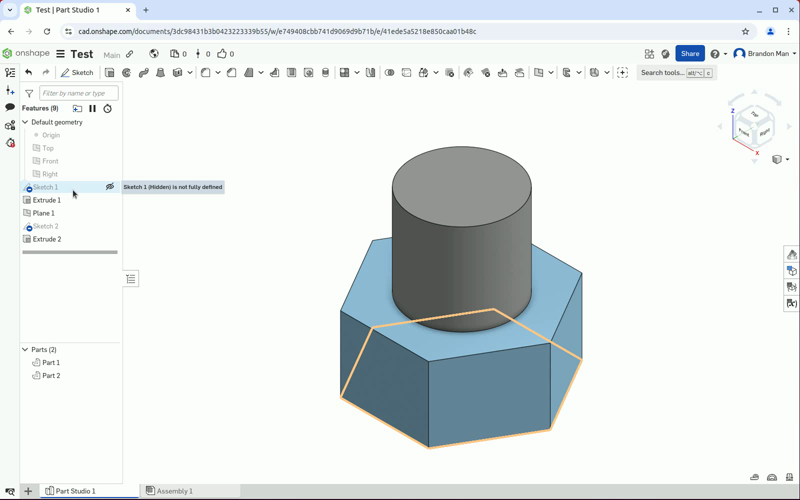
click(73, 189)